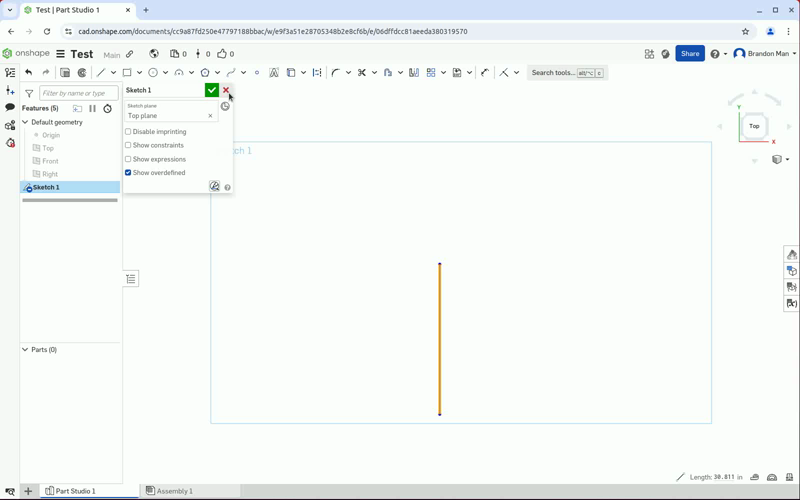
key(shift+h)
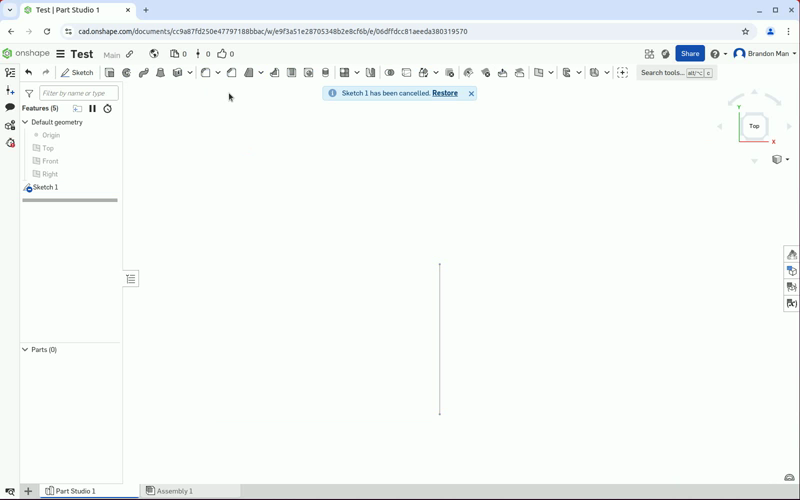
key(shift+s)
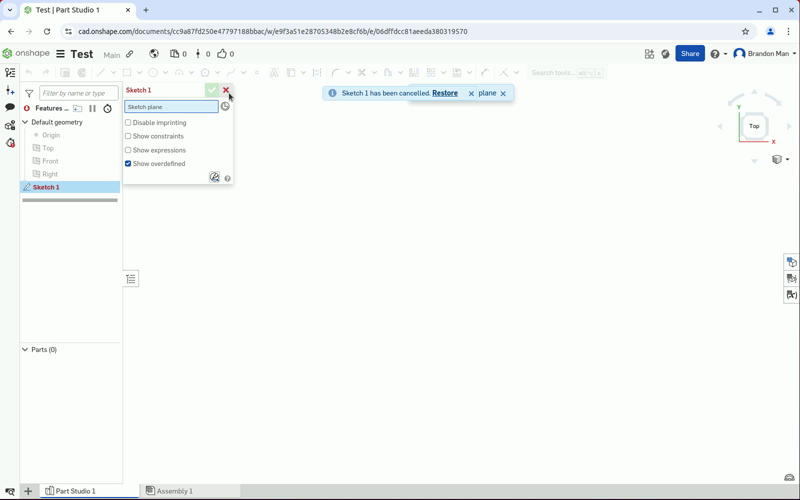
mouse_move(73, 150)
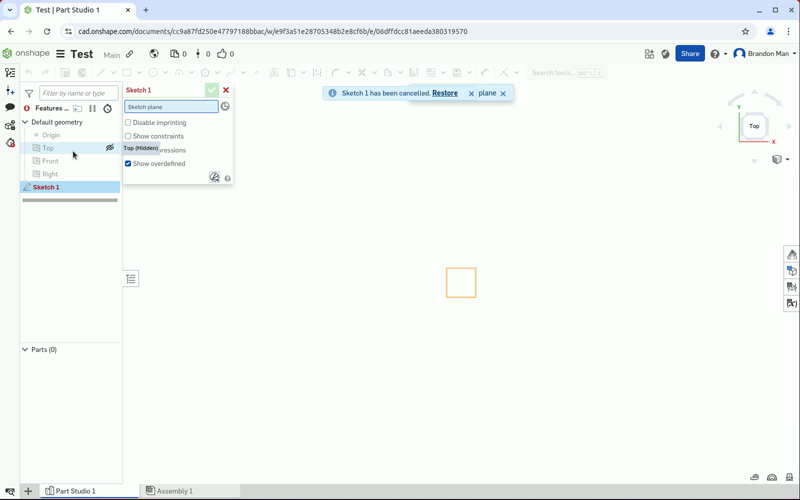
click(73, 150)
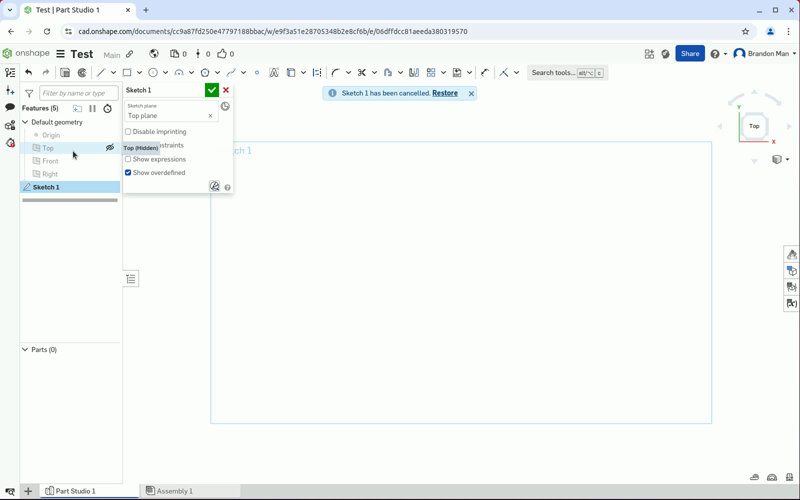
mouse_move(73, 352)
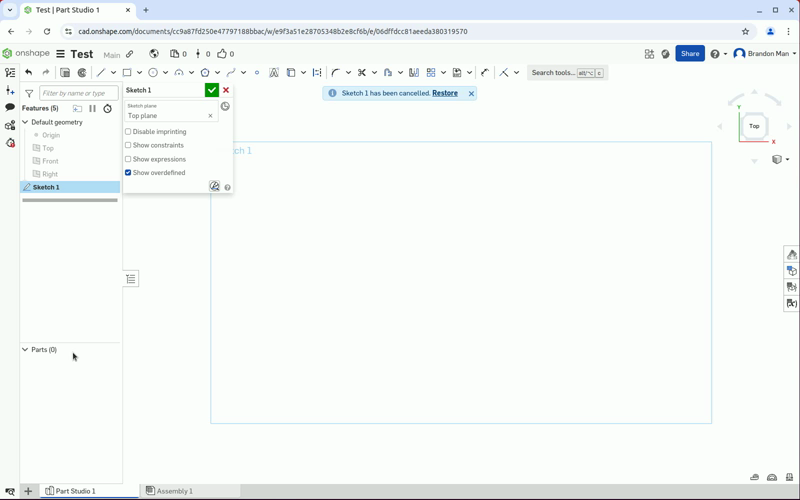
key(y)
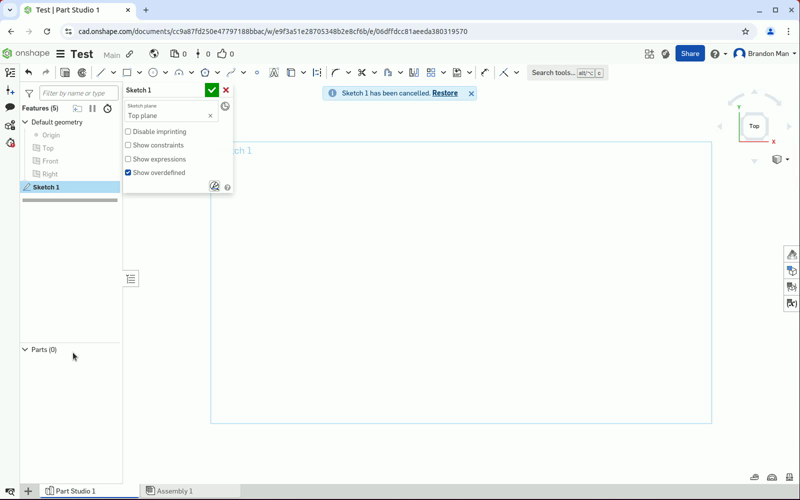
key(c)
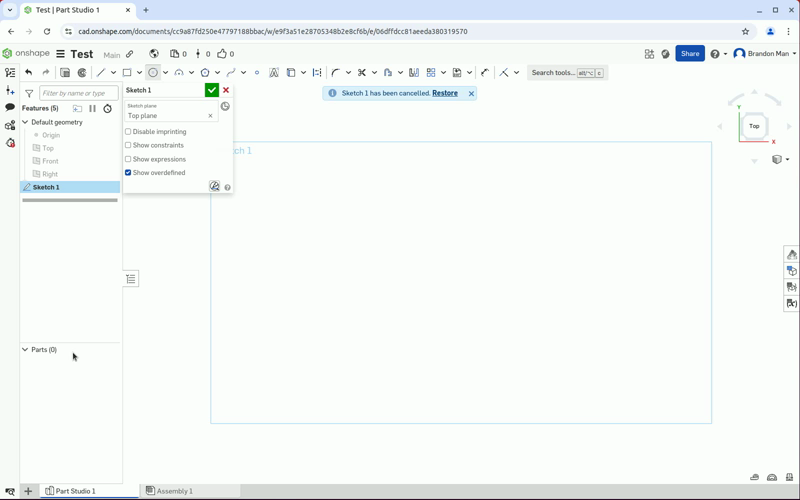
key_down(shift)
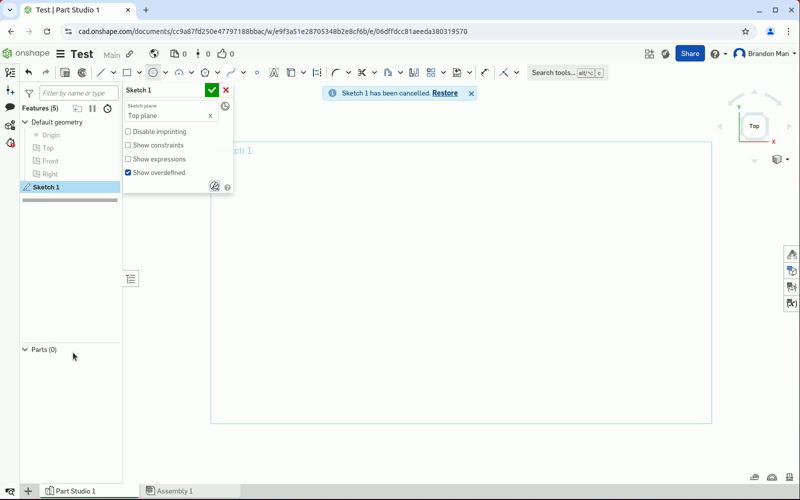
mouse_move(461, 282)
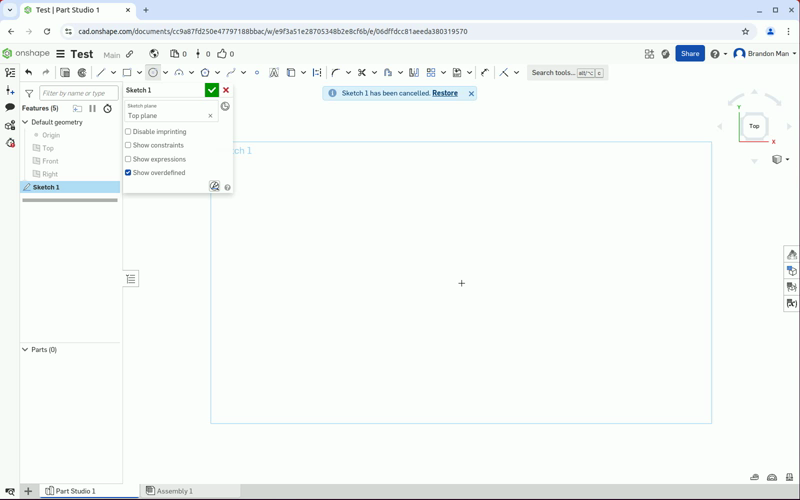
click(461, 282)
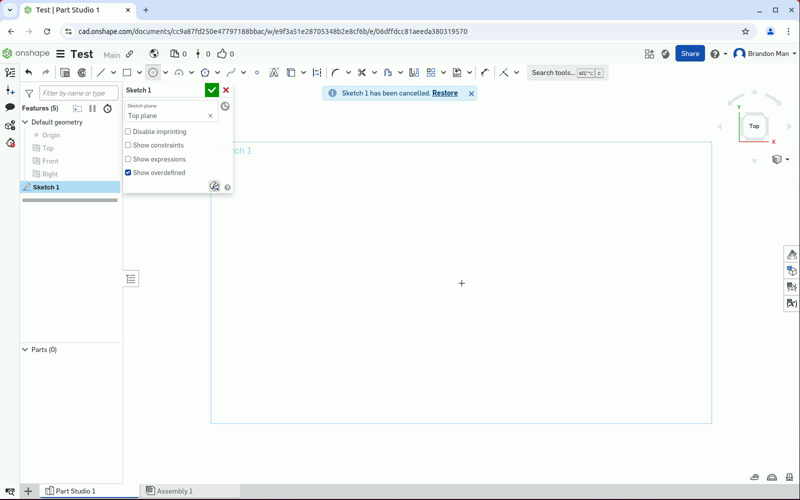
key_up(shift)
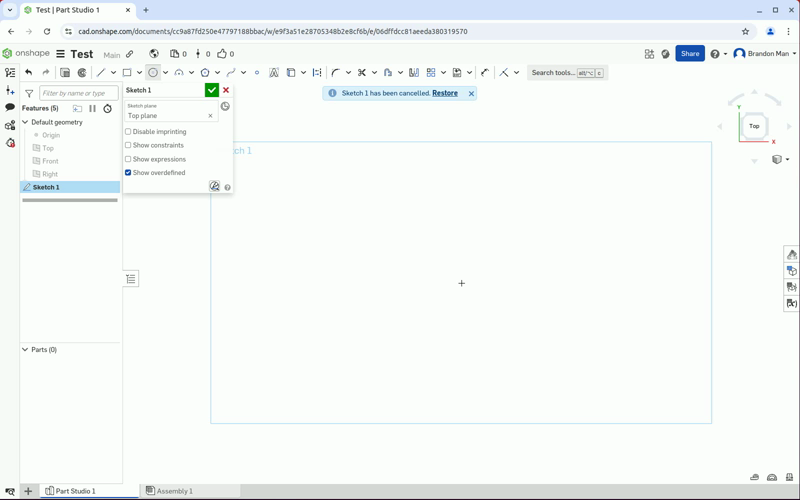
mouse_move(463, 282)
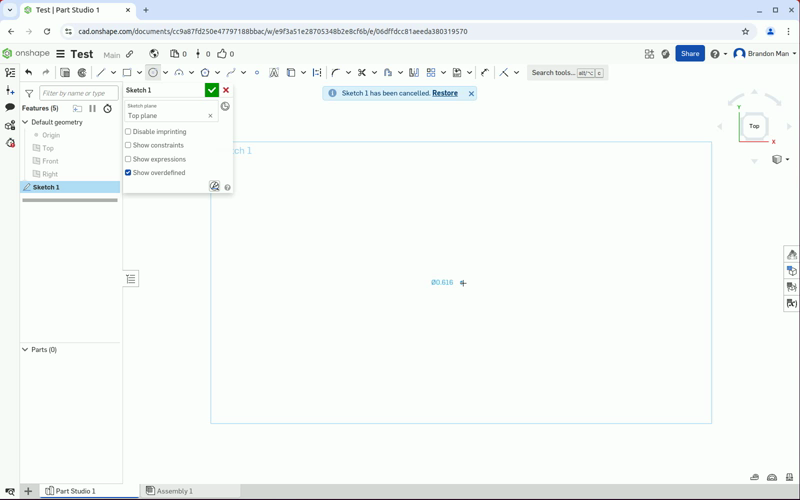
scroll(6)
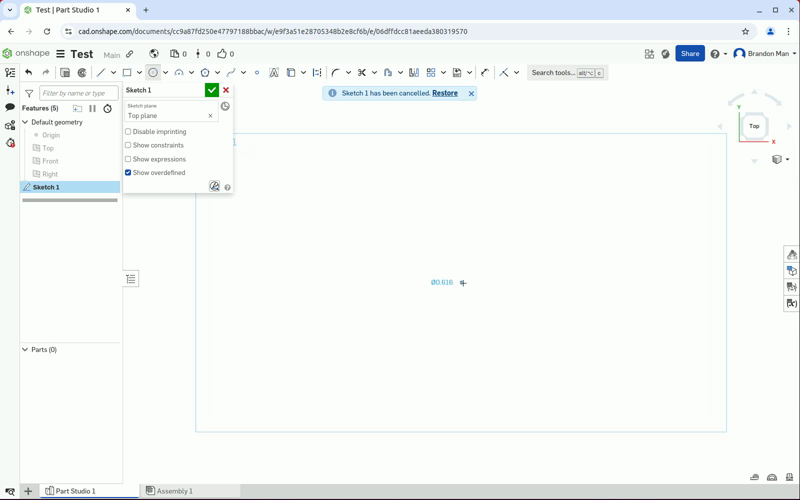
scroll(6)
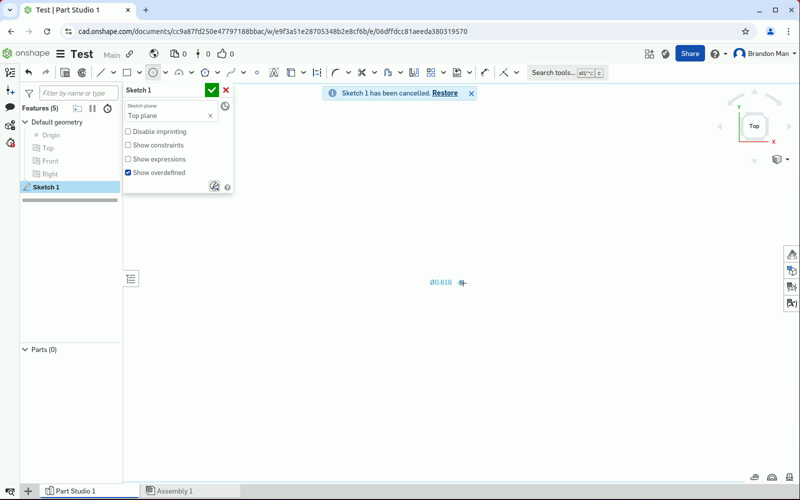
scroll(6)
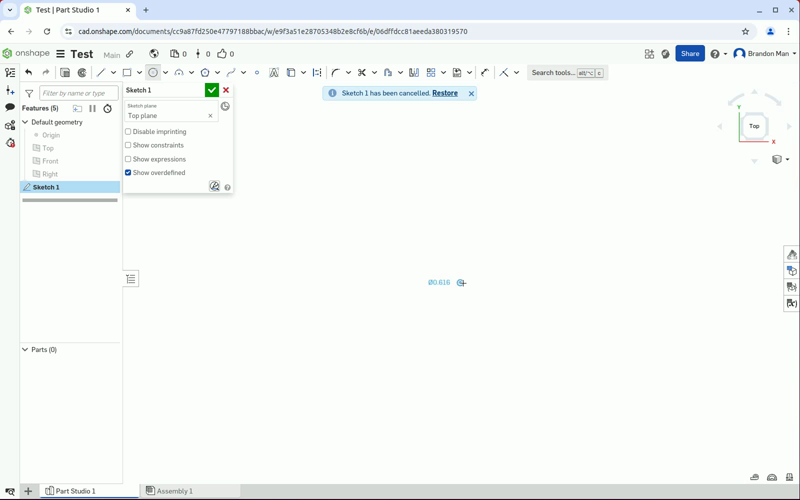
scroll(6)
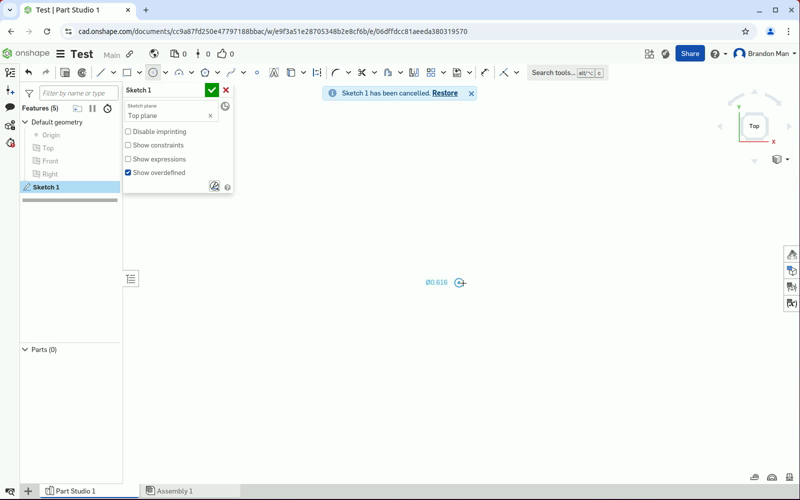
scroll(6)
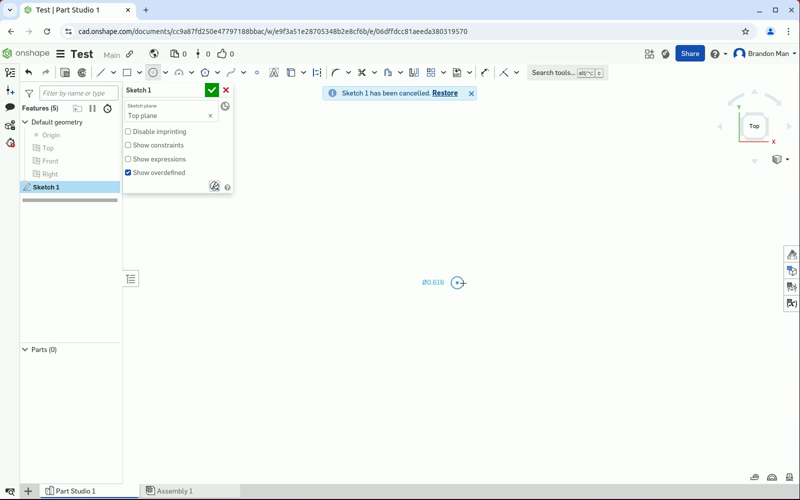
scroll(6)
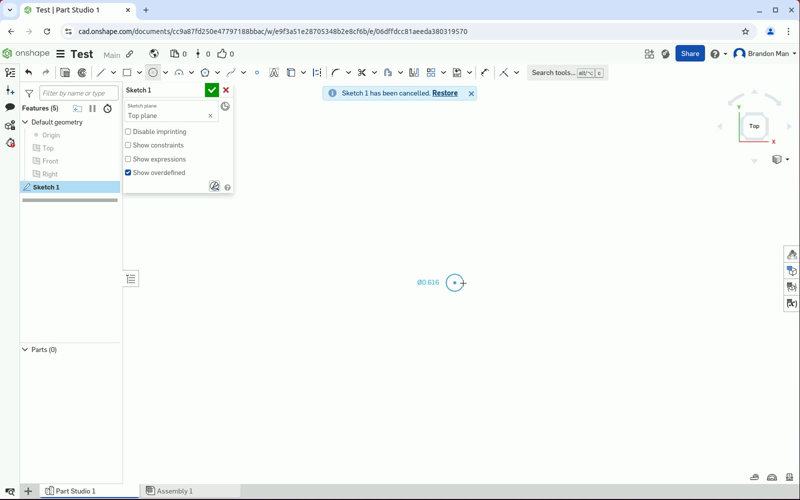
scroll(6)
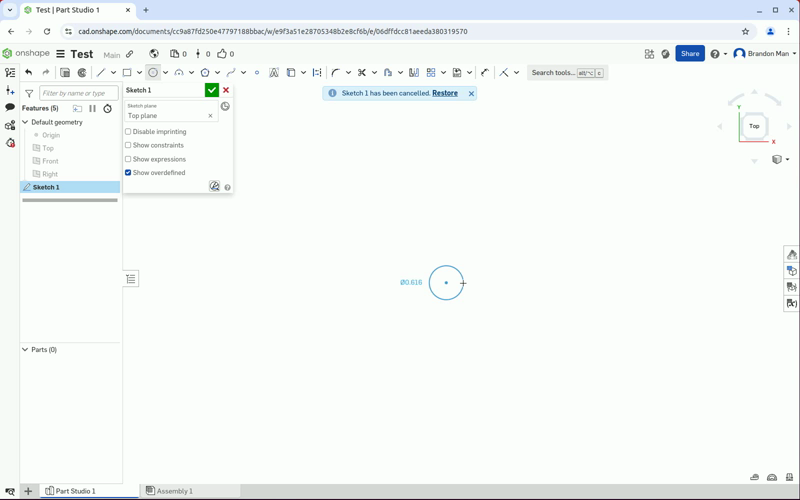
click(463, 282)
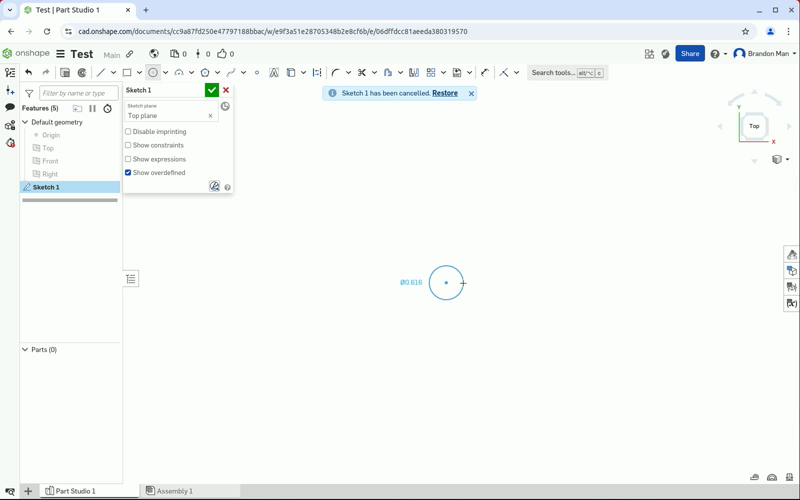
scroll(-6)
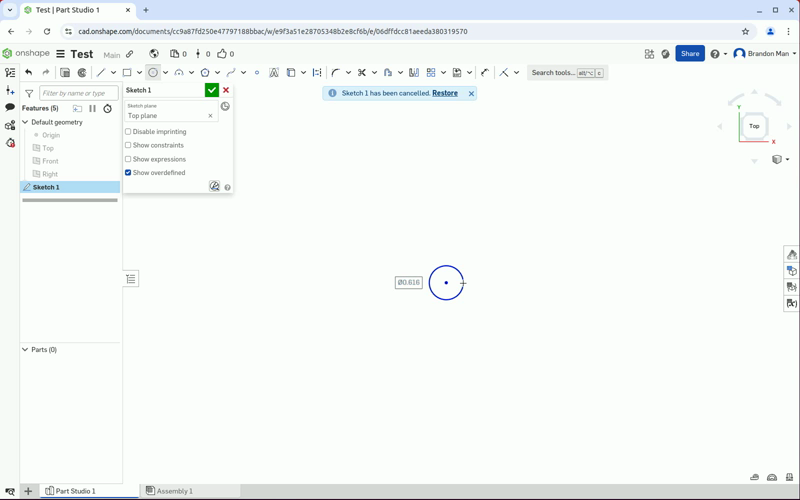
scroll(-6)
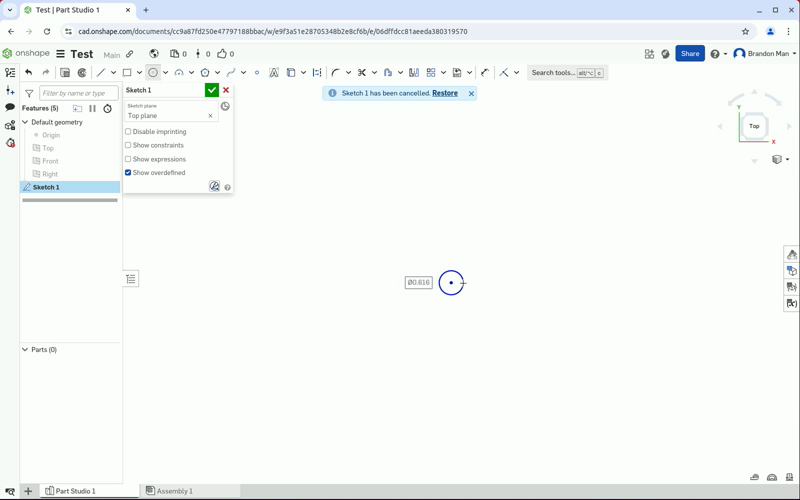
scroll(-6)
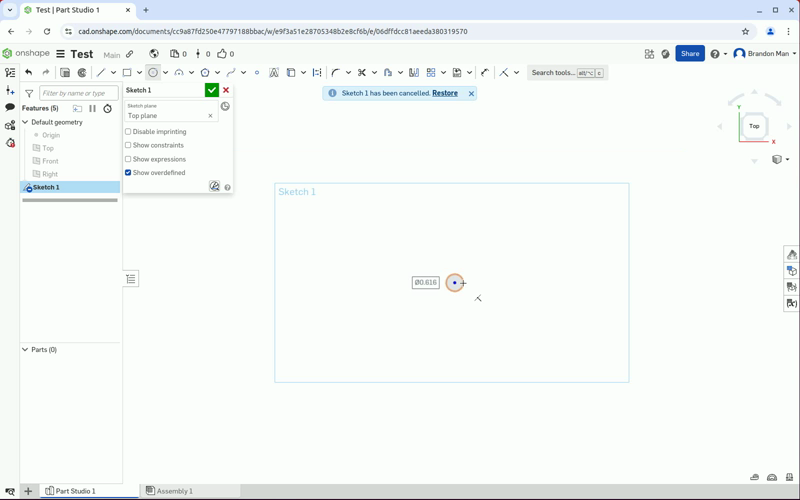
scroll(-6)
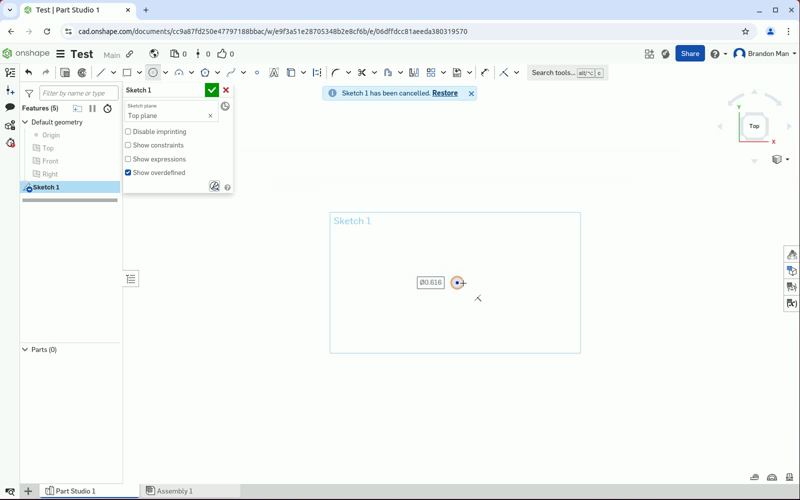
scroll(-6)
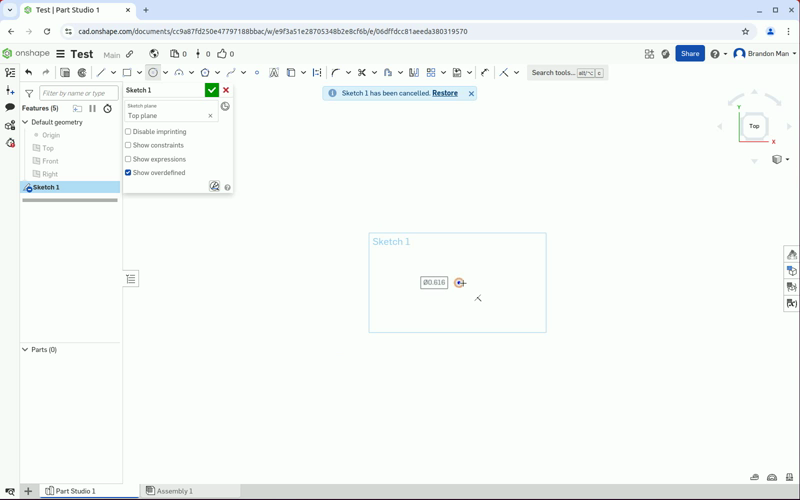
scroll(-6)
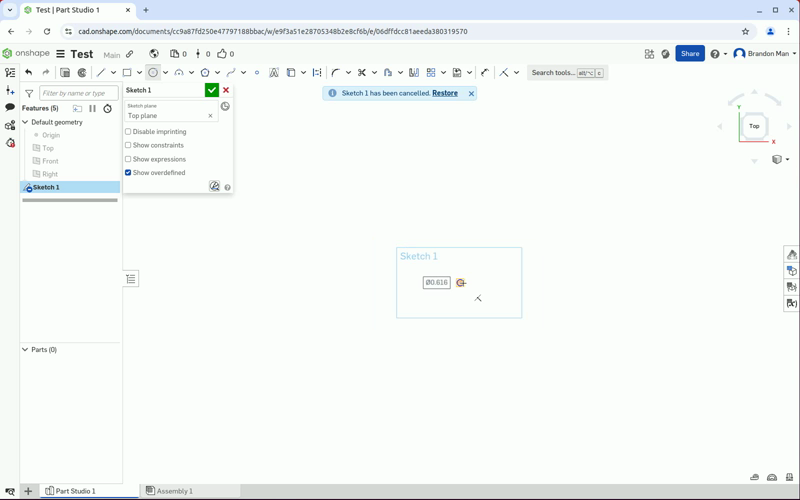
scroll(-6)
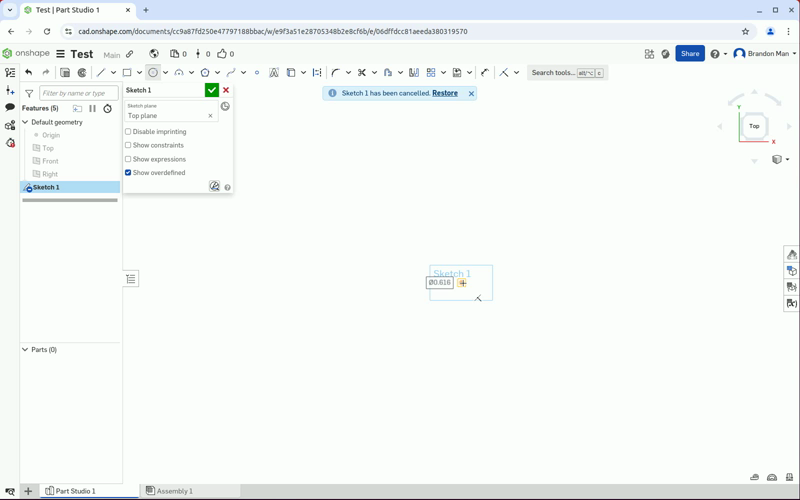
key(esc)
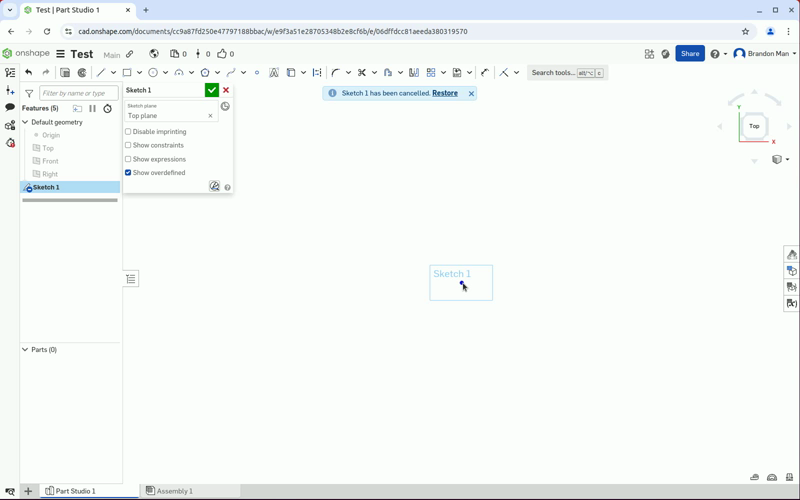
mouse_move(461, 281)
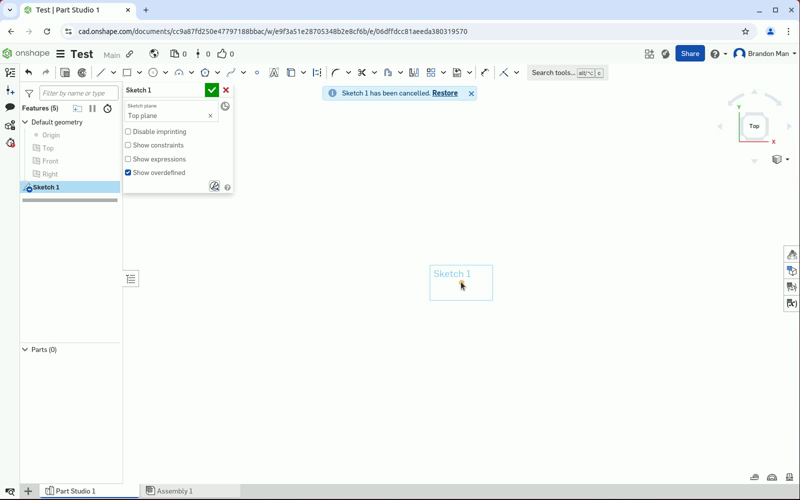
scroll(6)
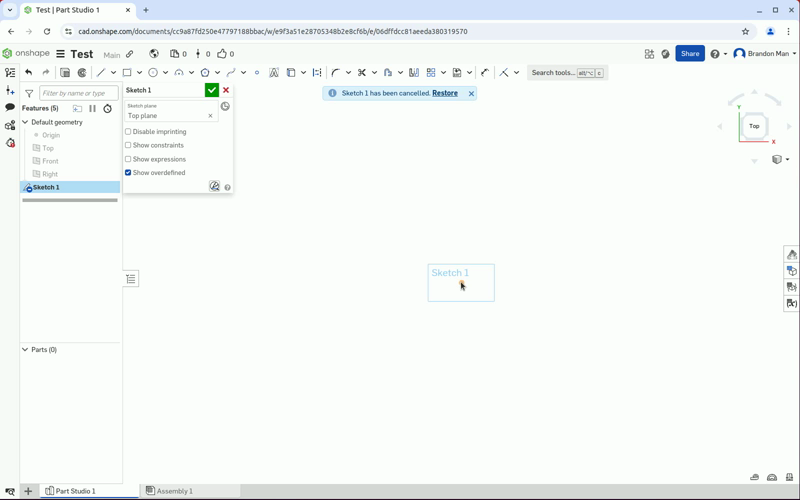
scroll(6)
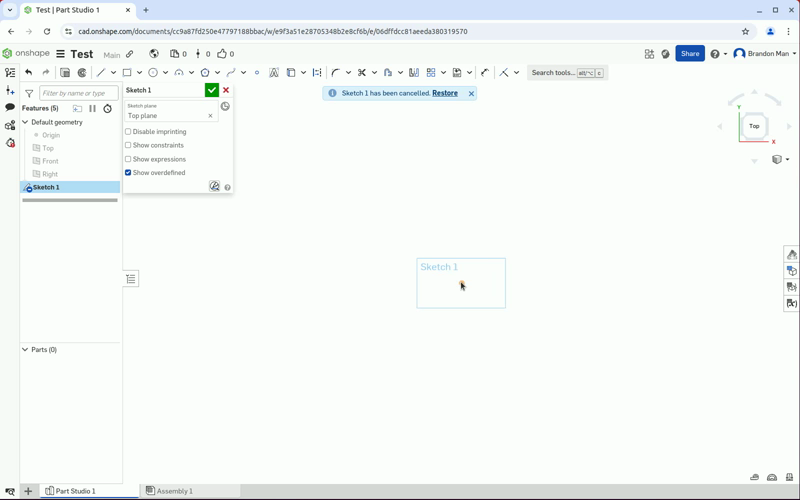
scroll(6)
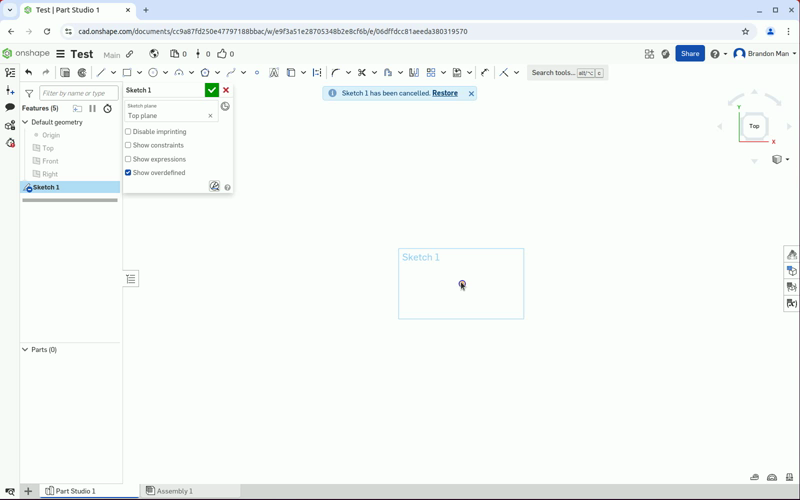
scroll(6)
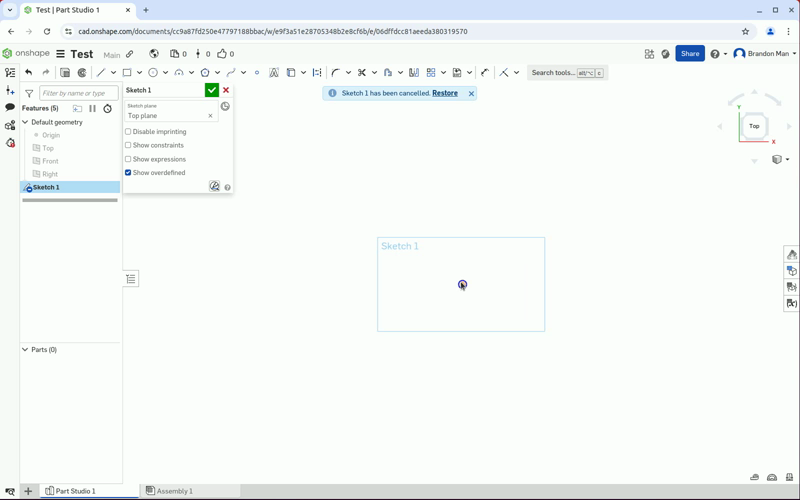
scroll(6)
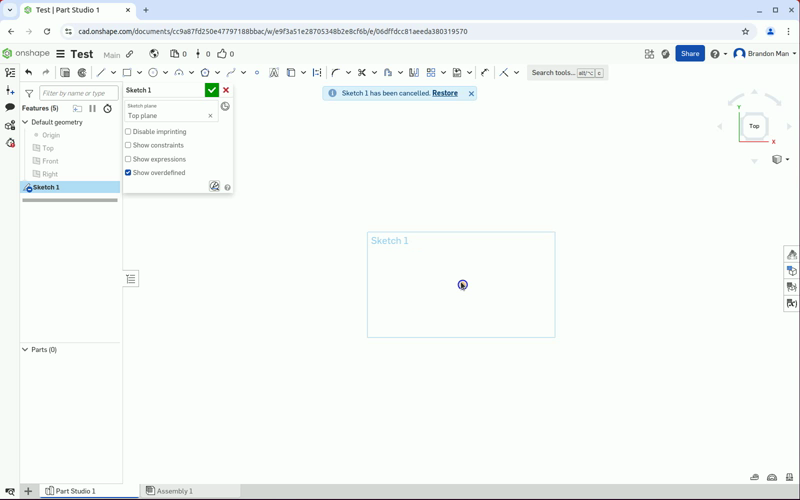
scroll(6)
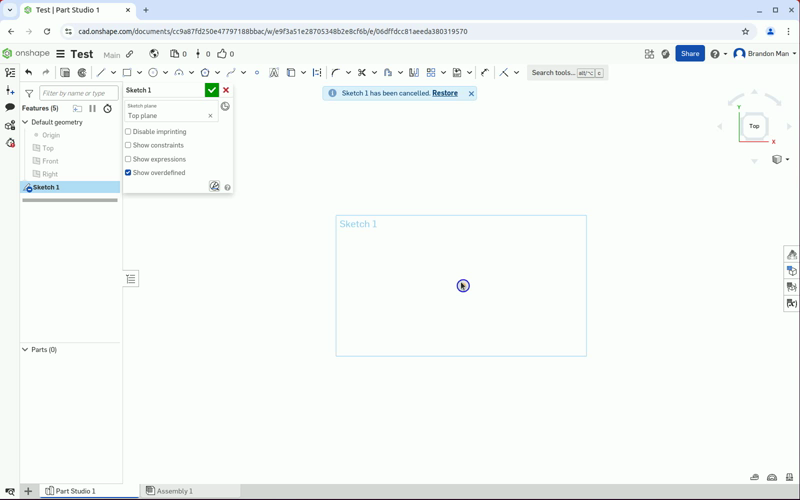
scroll(6)
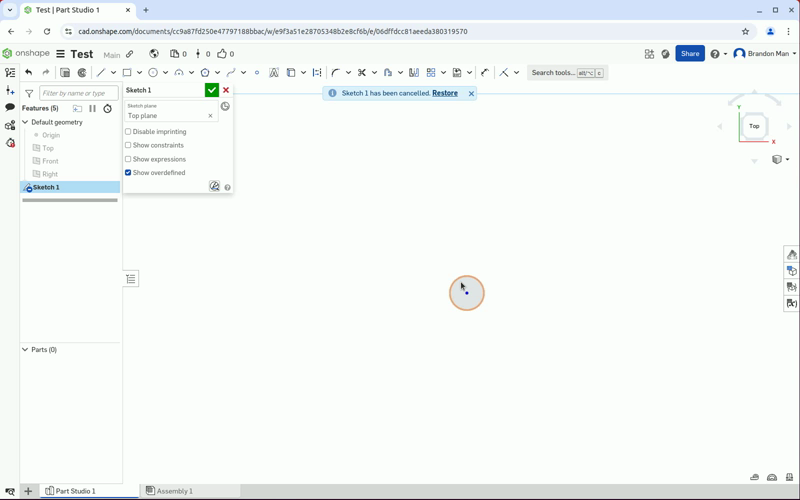
click(461, 281)
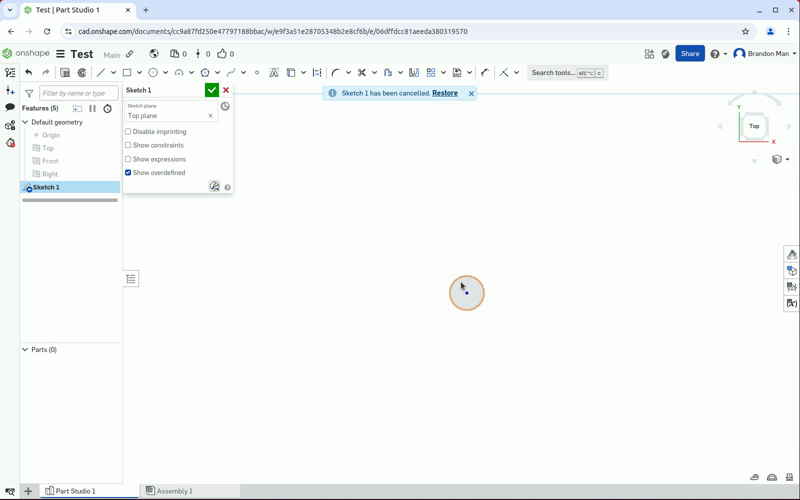
scroll(-6)
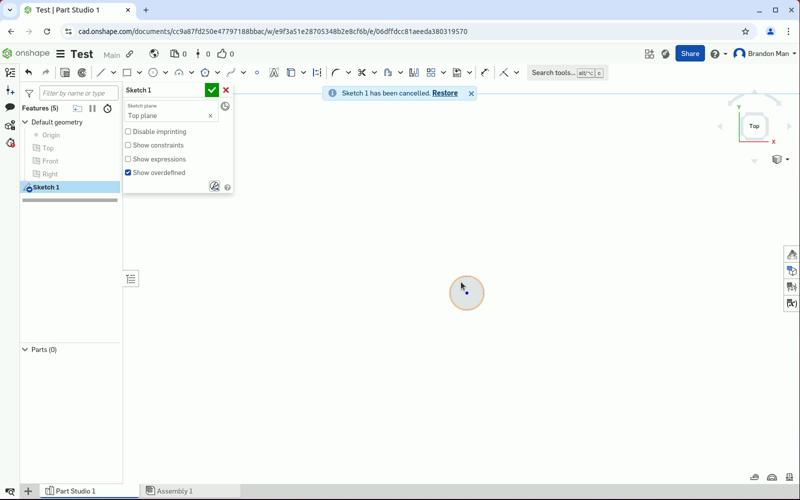
scroll(-6)
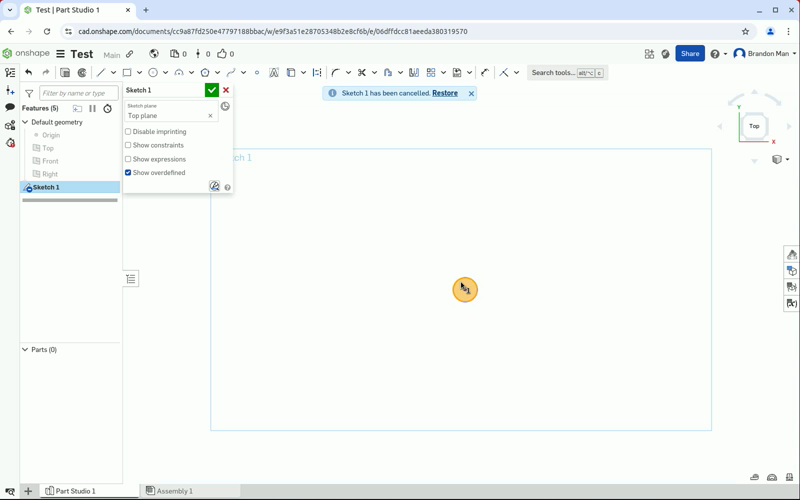
scroll(-6)
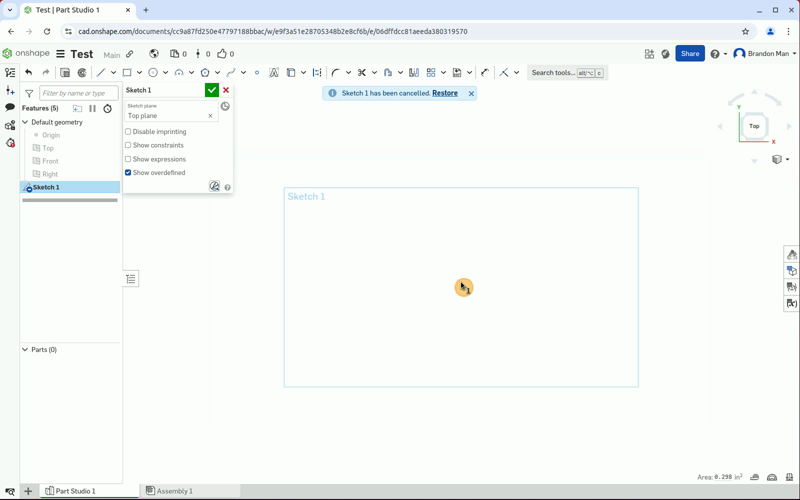
scroll(-6)
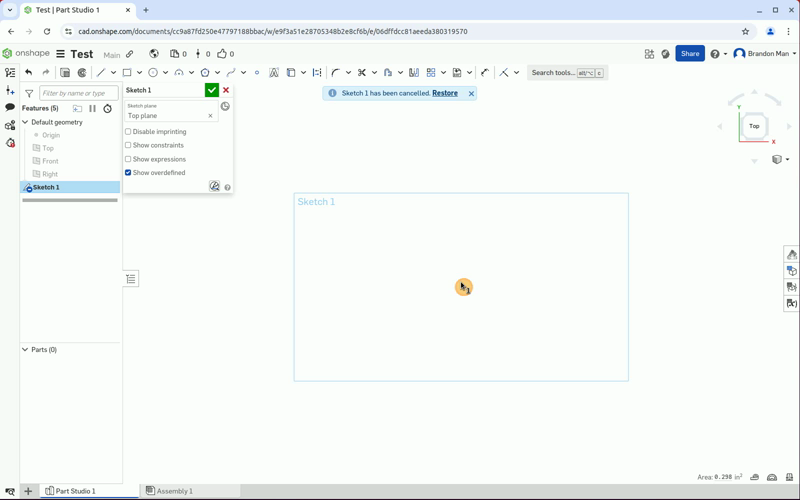
scroll(-6)
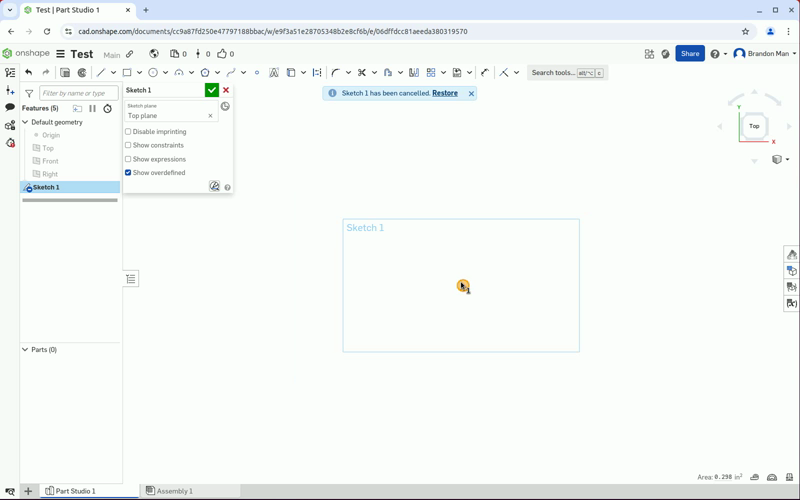
scroll(-6)
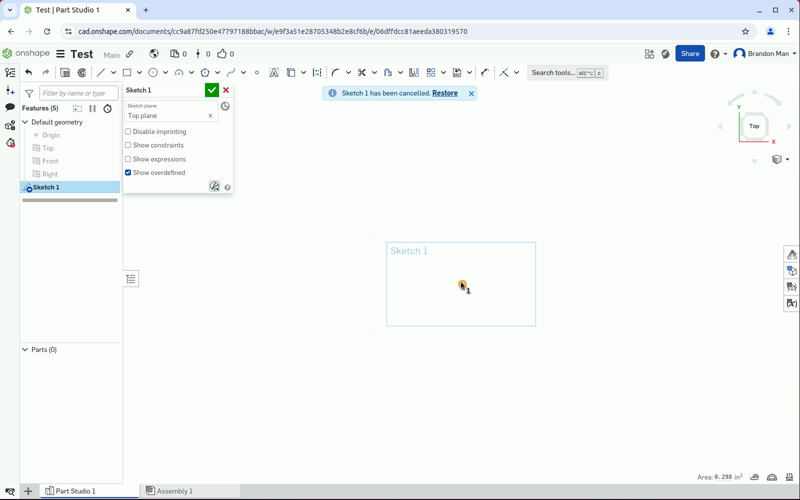
scroll(-6)
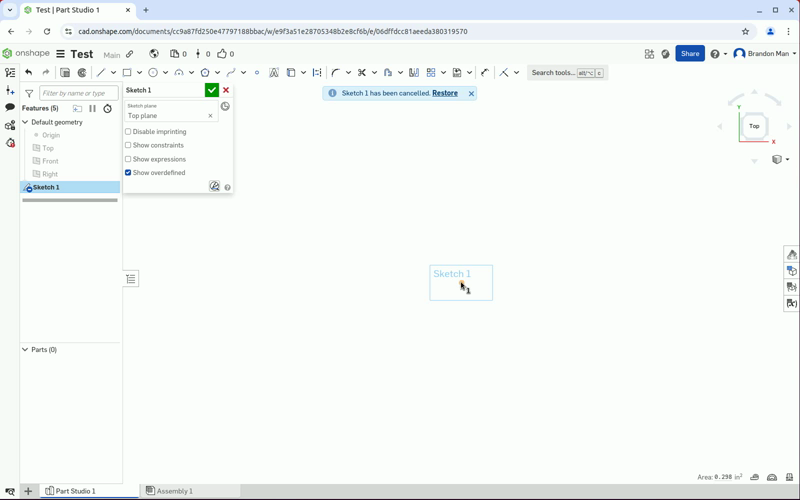
mouse_move(73, 352)
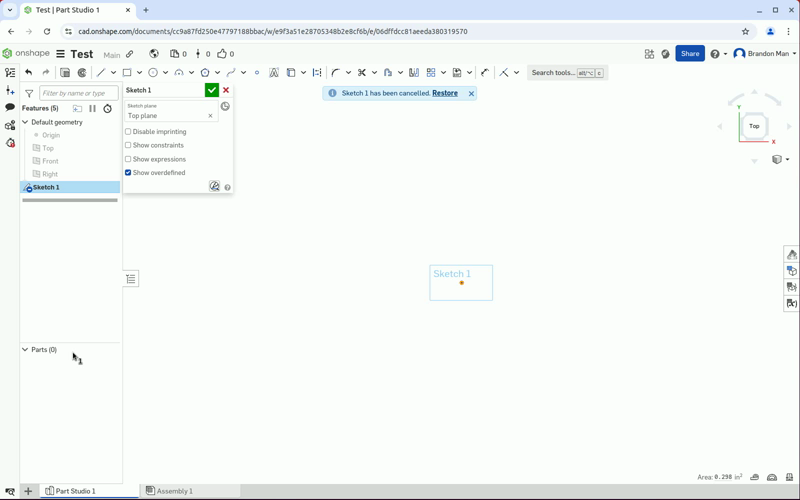
key(shift+y)
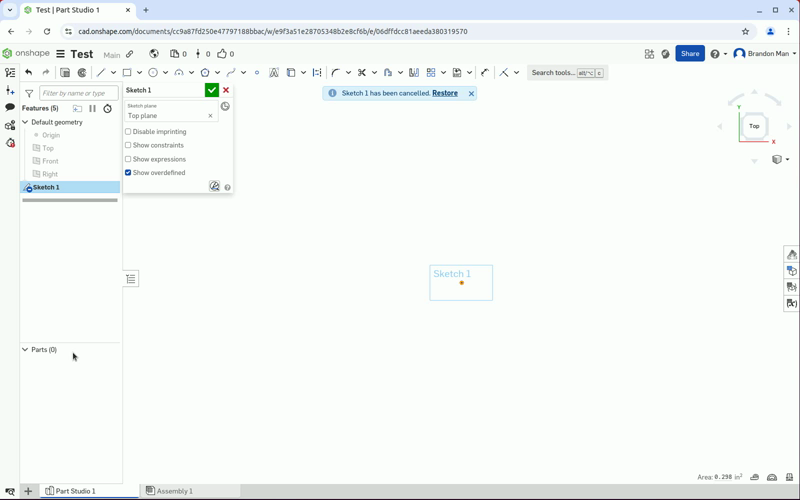
key(shift+e)
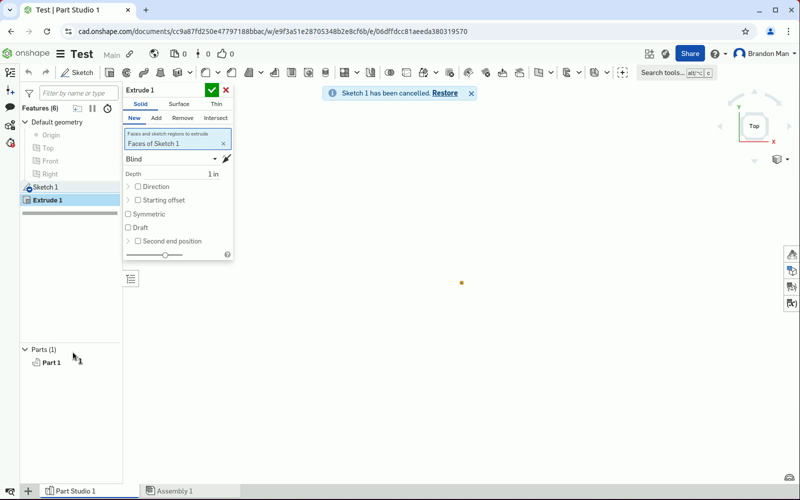
mouse_move(143, 106)
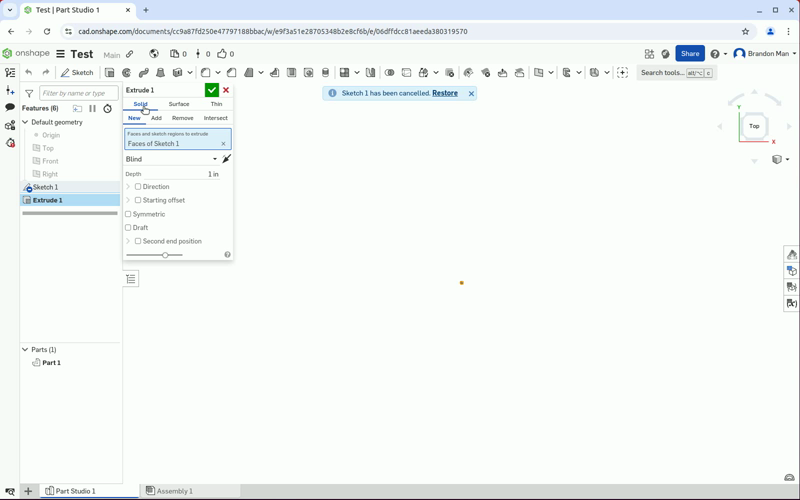
click(143, 106)
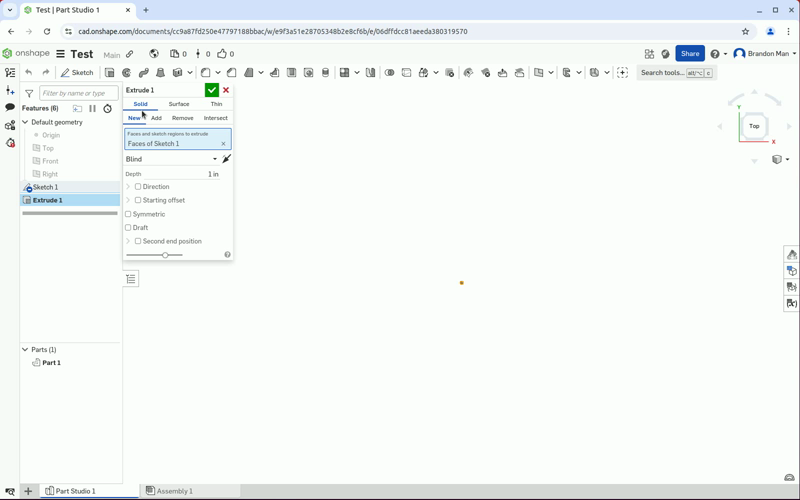
mouse_move(137, 120)
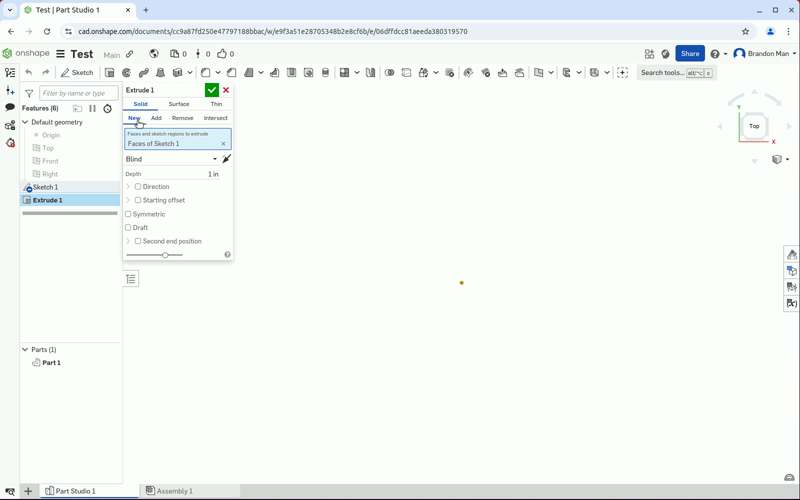
click(137, 120)
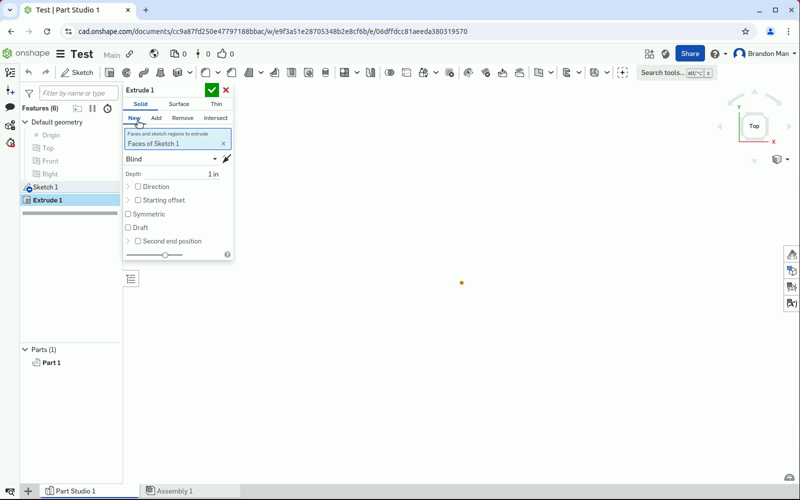
key(tab, 4)
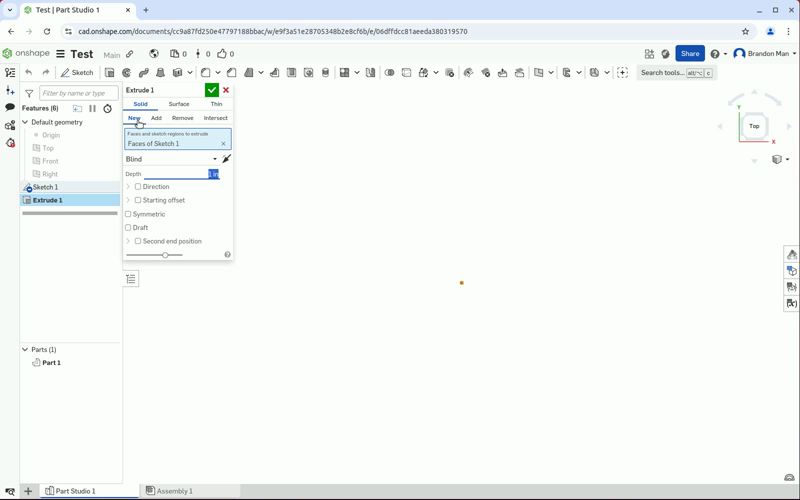
text(1.685)
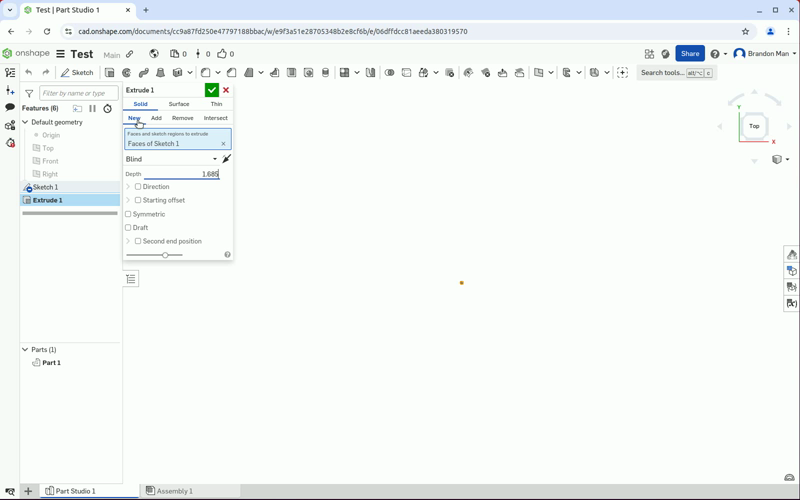
key(enter)
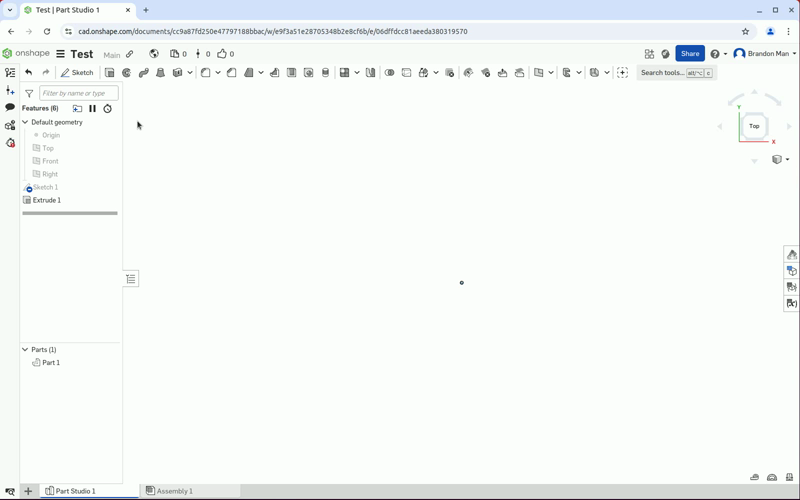
key(shift+h)
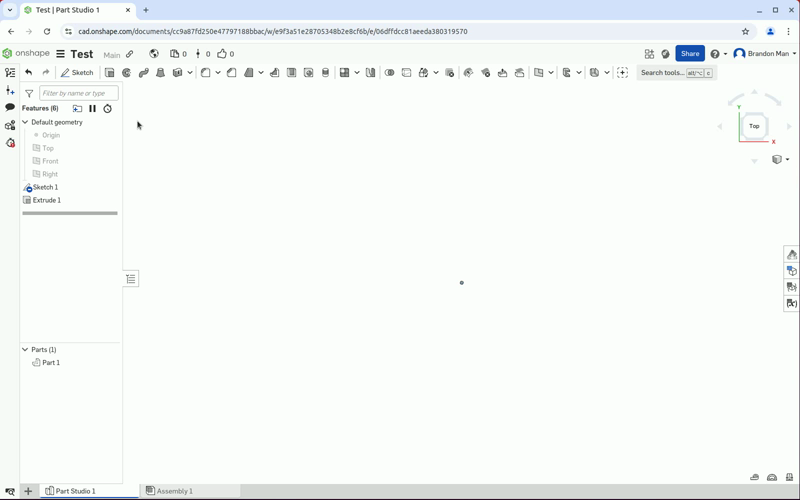
key(shift+h)
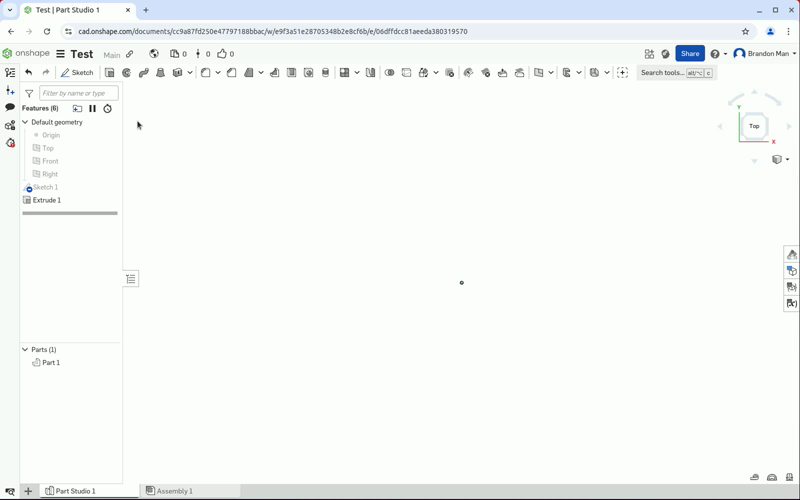
mouse_move(73, 189)
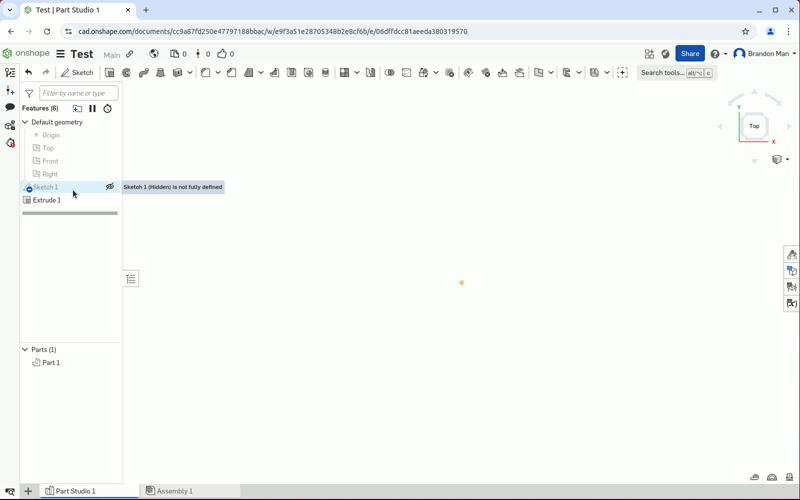
click(73, 189)
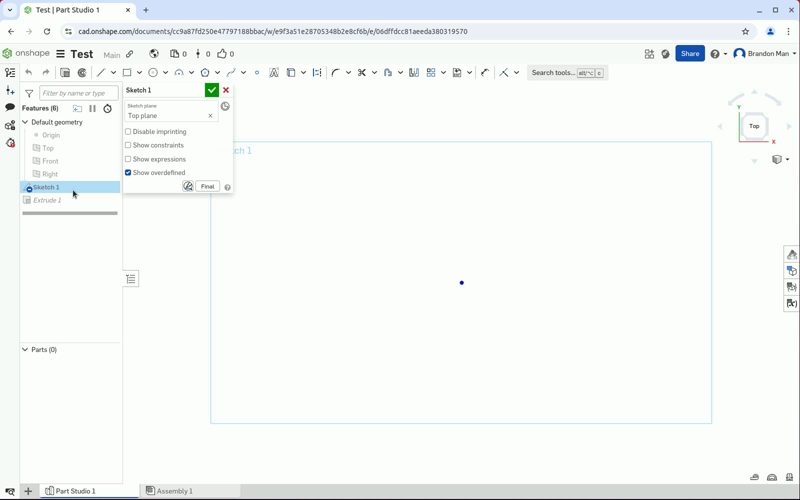
mouse_move(229, 92)
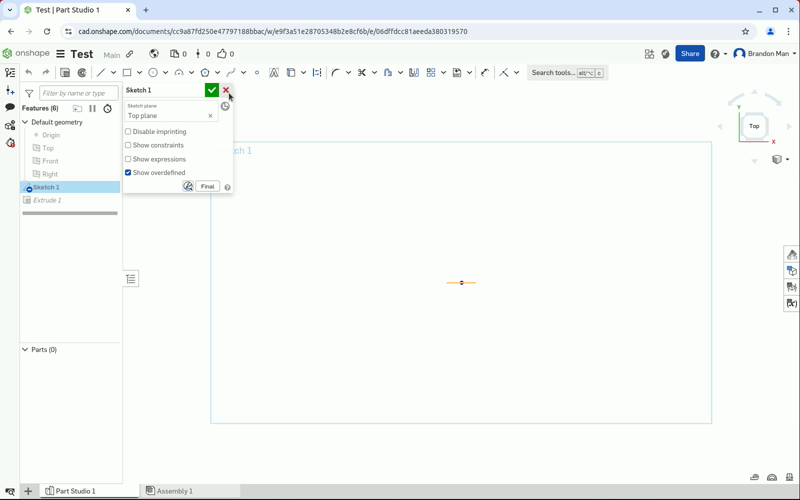
click(229, 92)
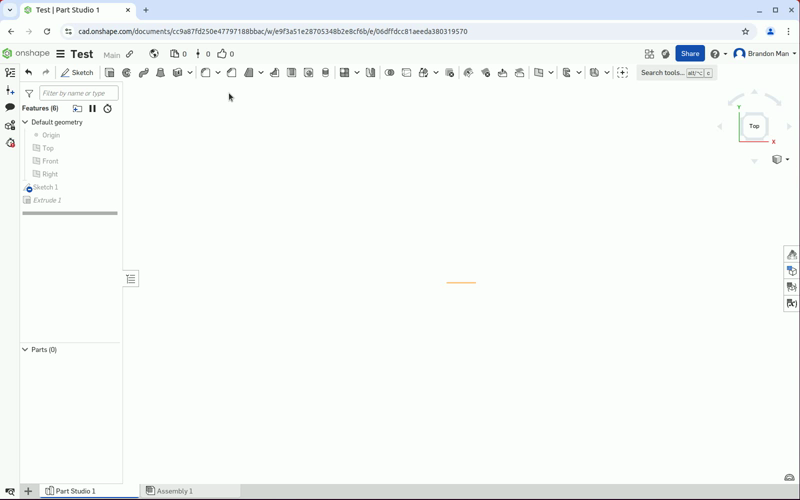
mouse_move(73, 352)
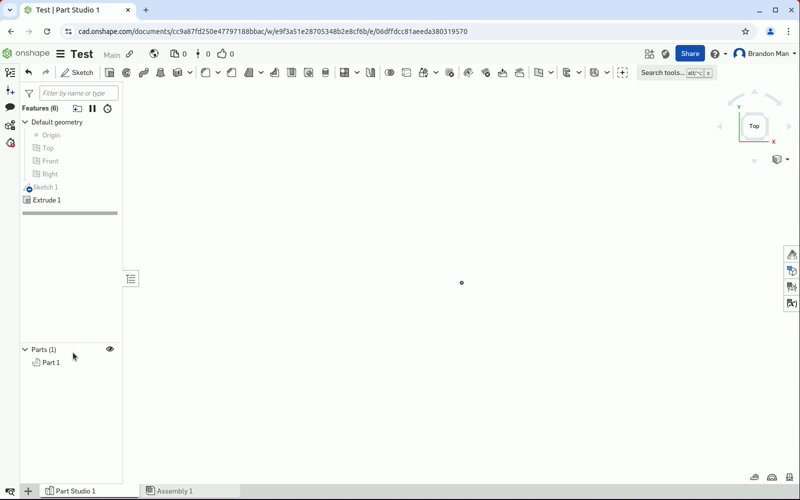
key(y)
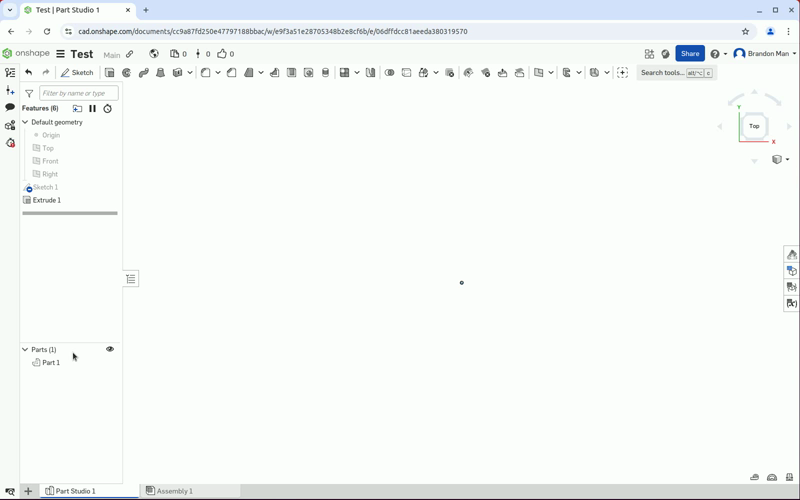
key(shift+p)
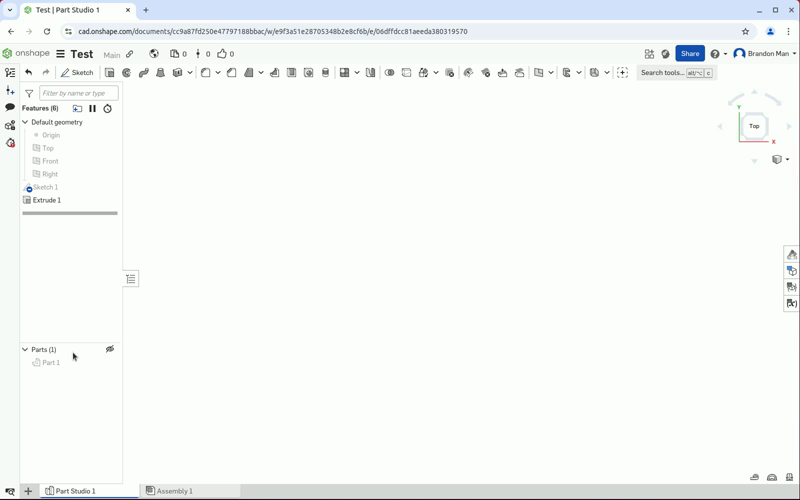
key(space)
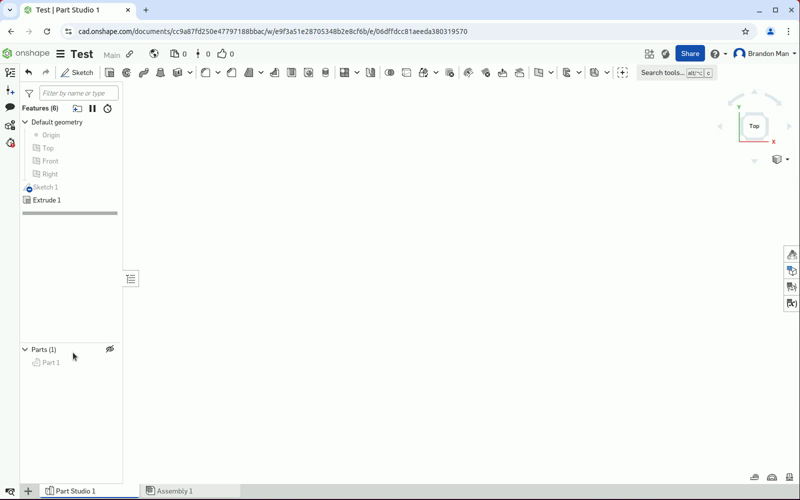
key_down(shift)
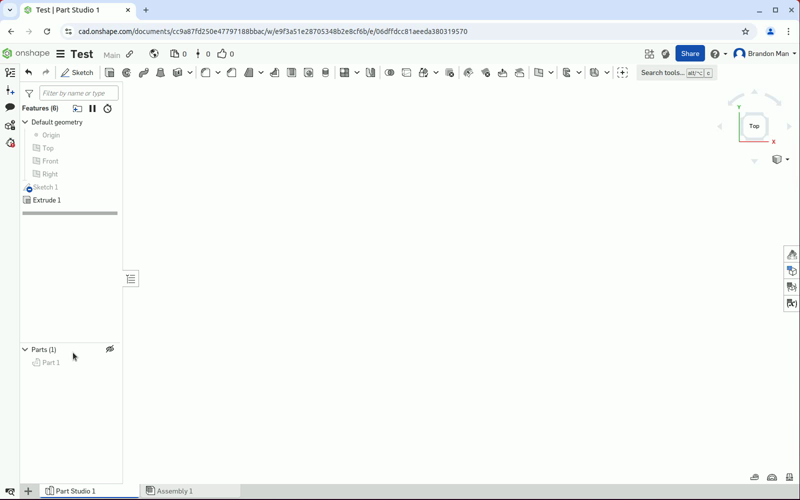
key(up)
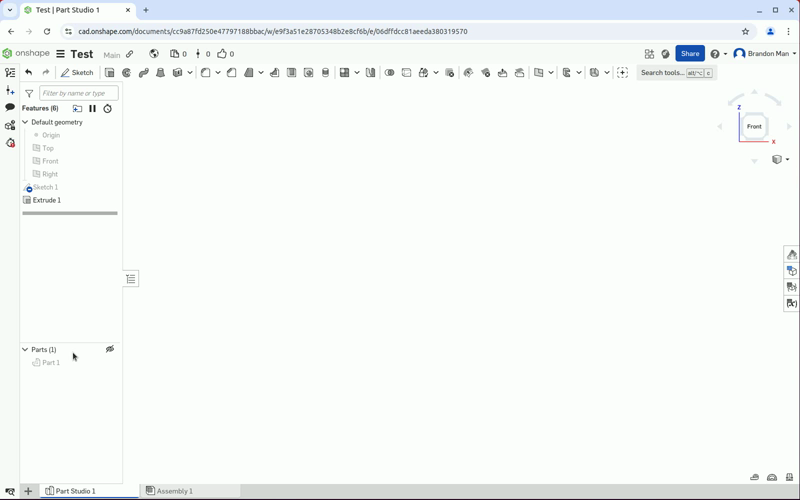
key_up(shift)
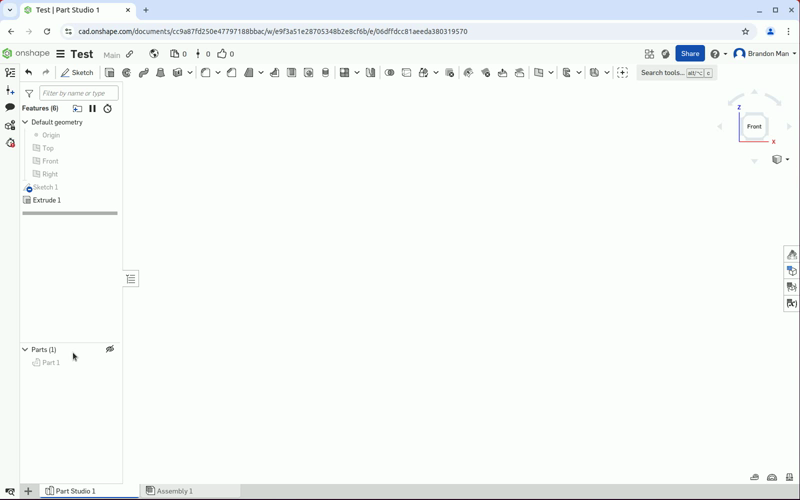
mouse_move(73, 352)
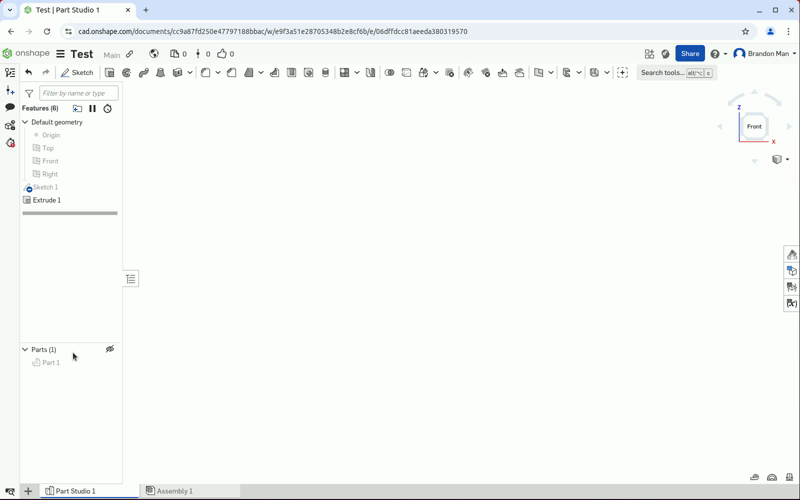
key(shift+y)
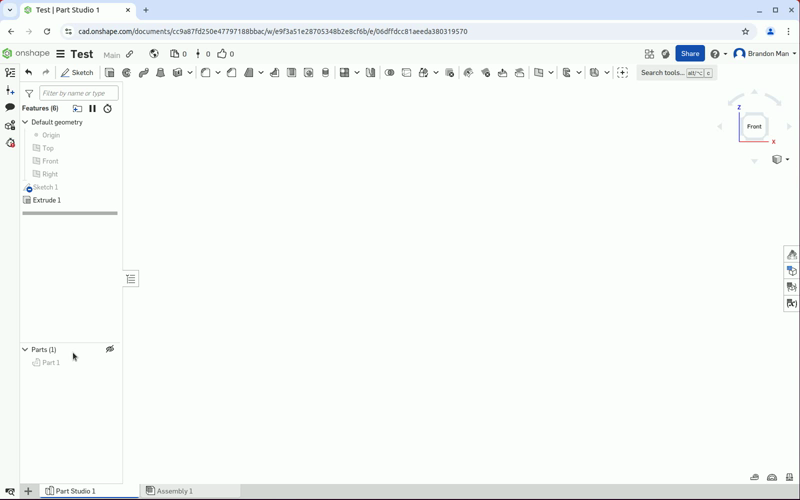
key(shift+s)
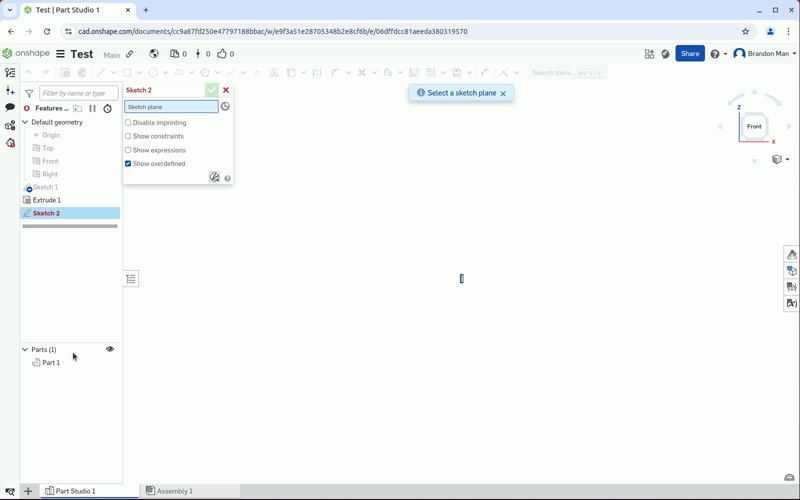
mouse_move(73, 163)
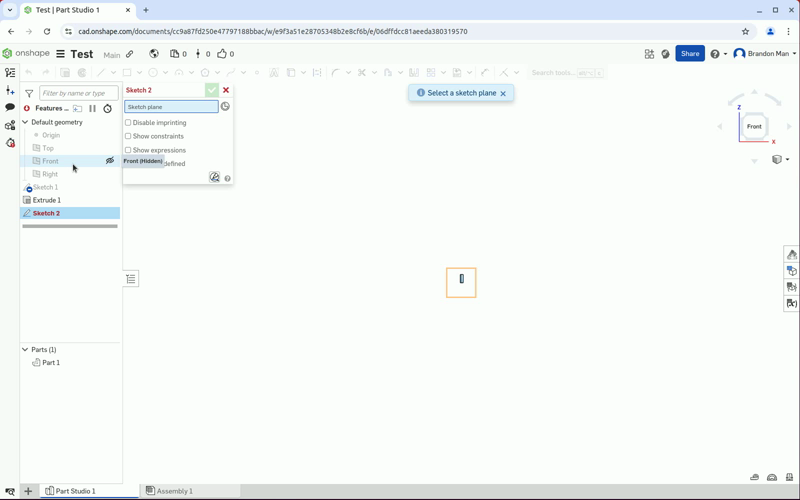
click(73, 163)
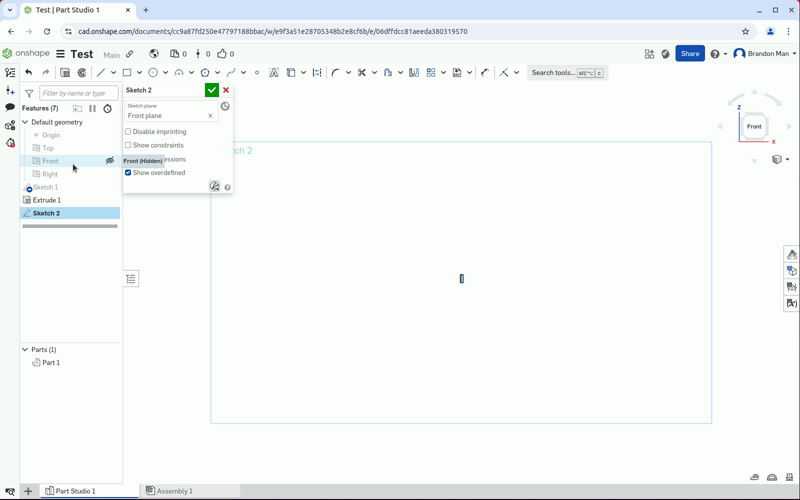
mouse_move(73, 352)
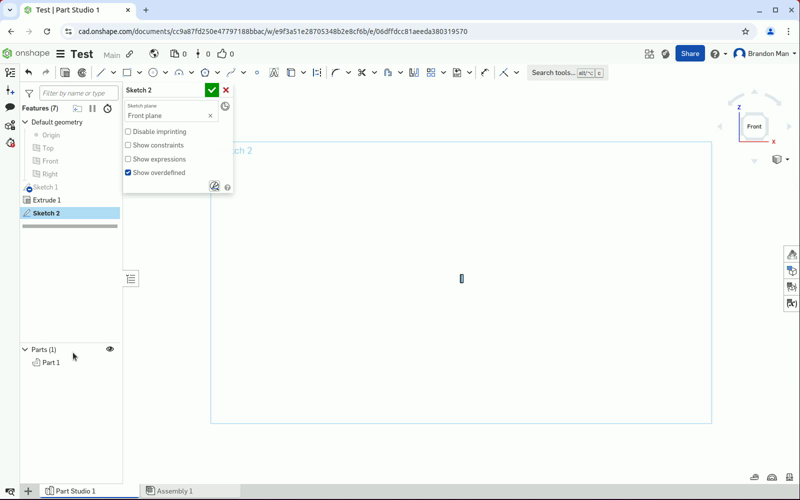
key(y)
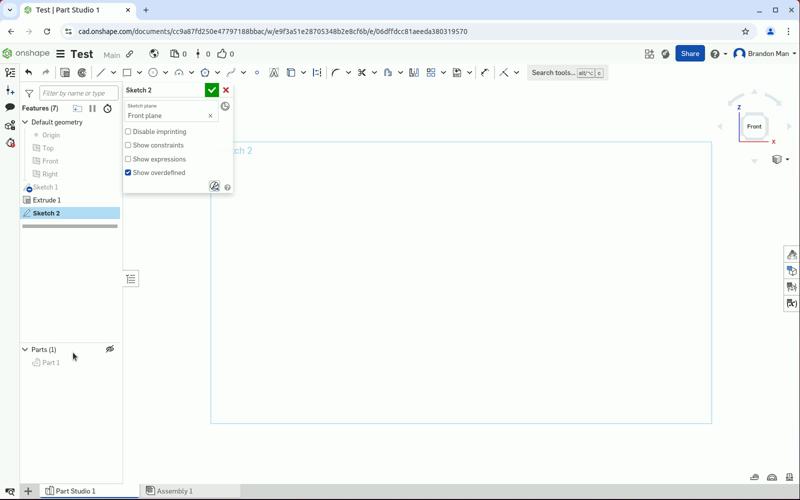
key(l)
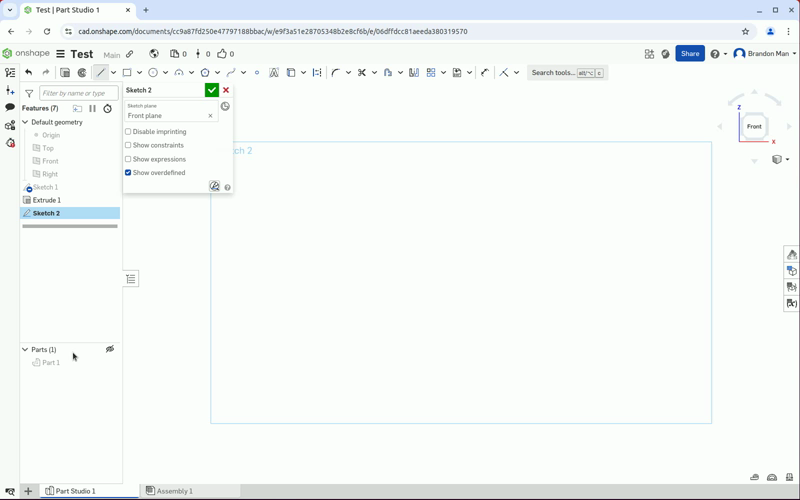
key_down(shift)
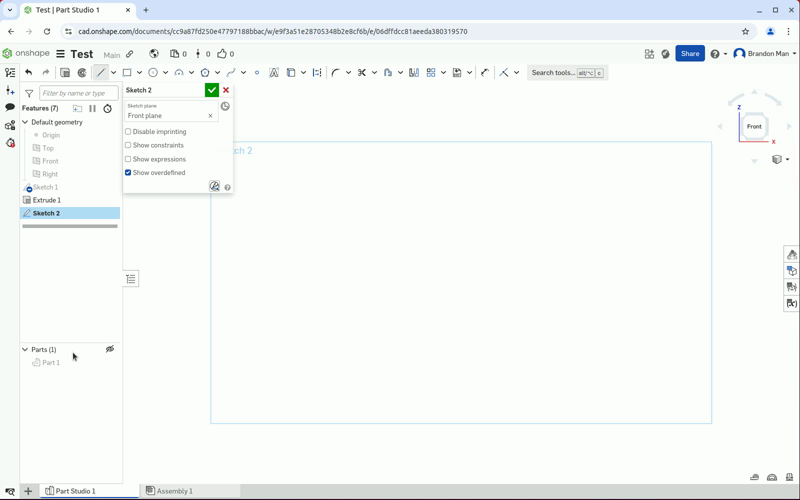
mouse_move(457, 276)
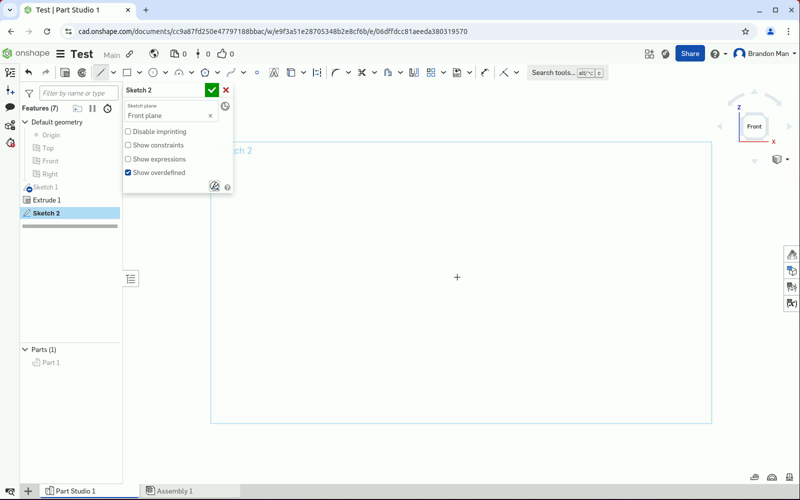
click(457, 276)
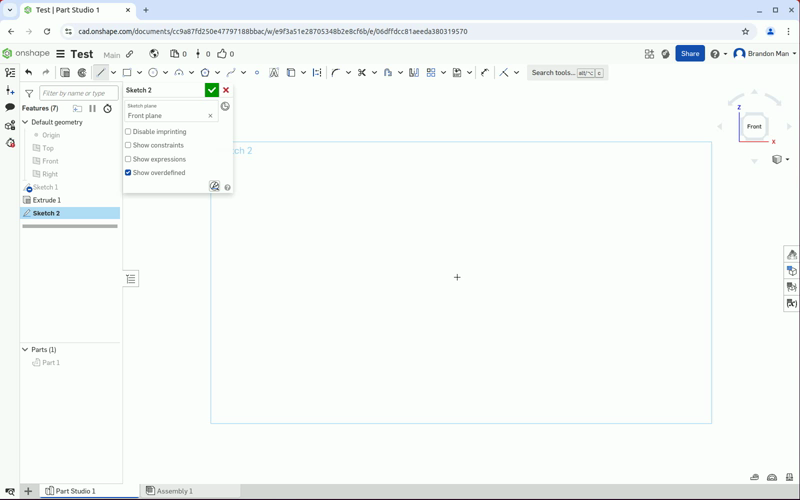
key_up(shift)
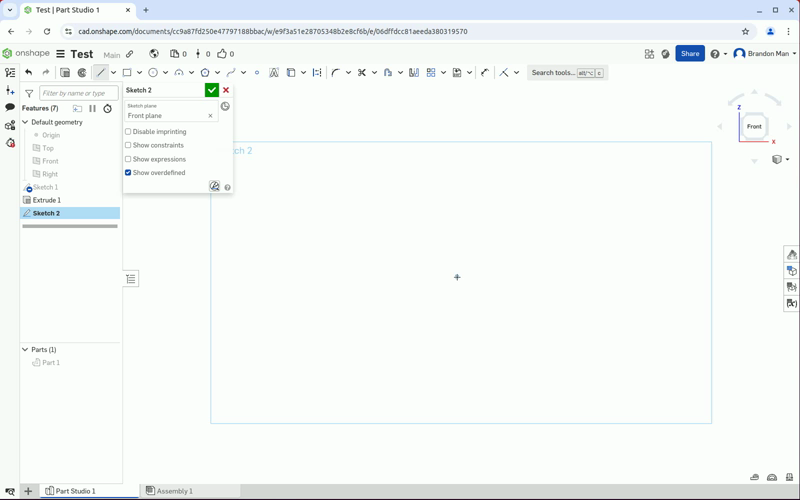
key_down(shift)
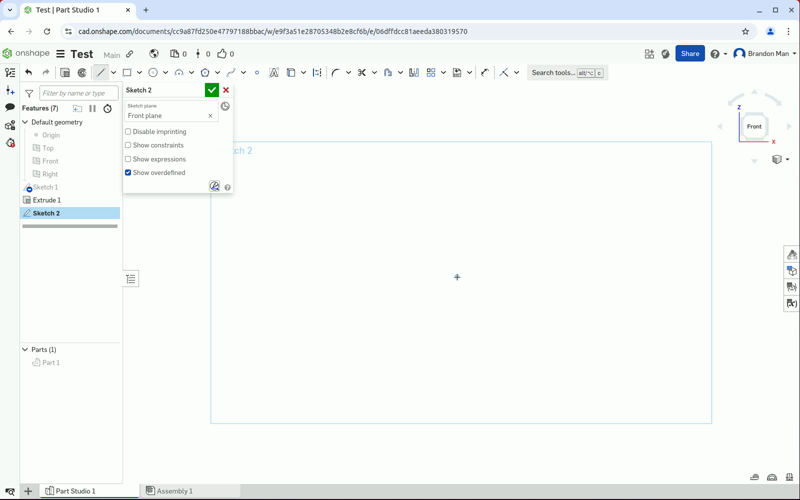
mouse_move(487, 276)
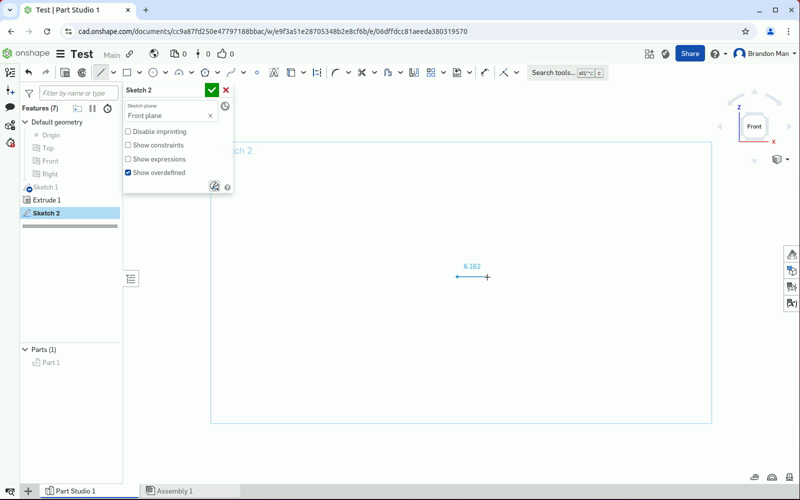
mouse_move(467, 276)
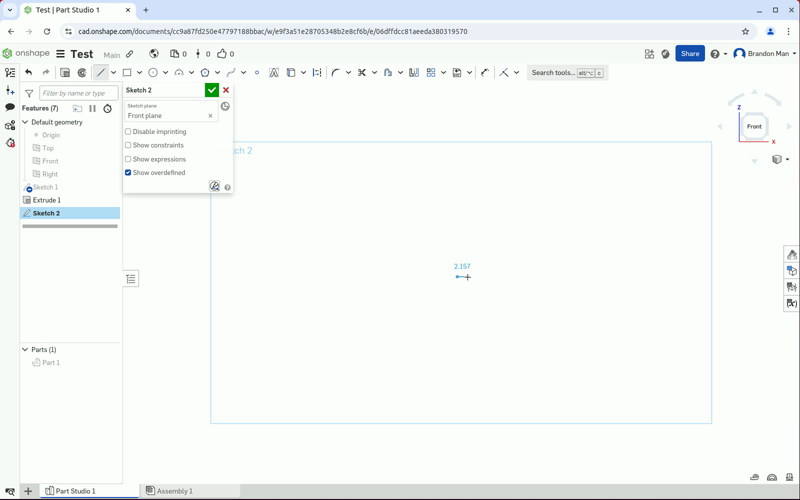
click(467, 276)
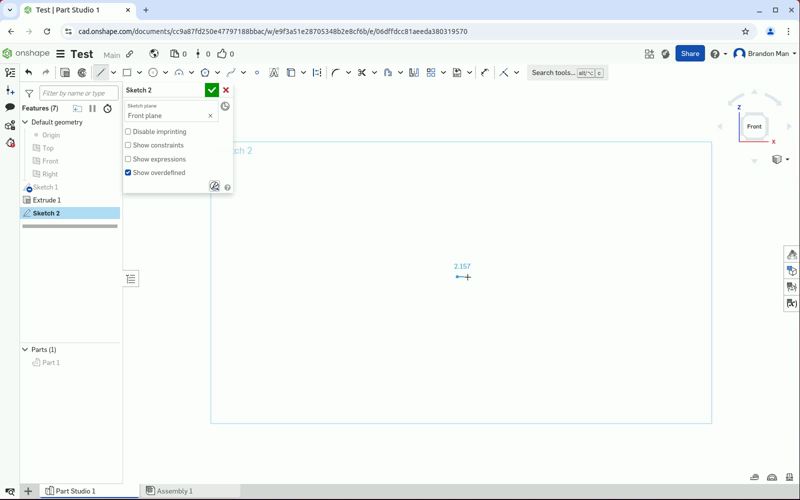
key_up(shift)
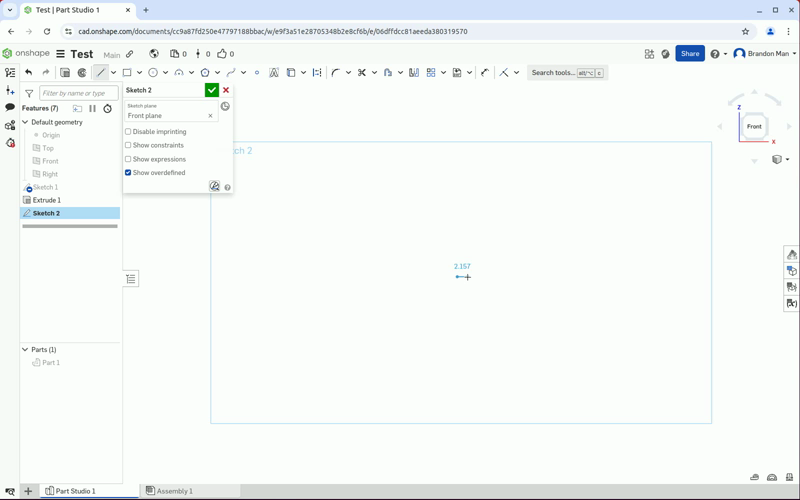
key_down(shift)
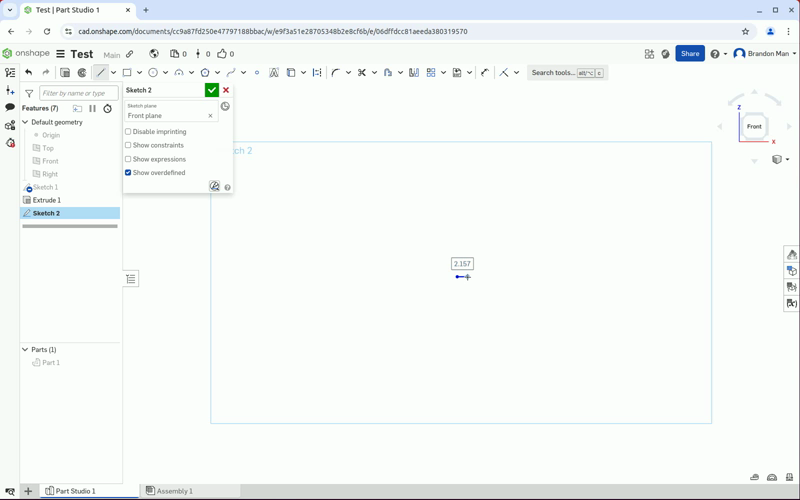
mouse_move(497, 276)
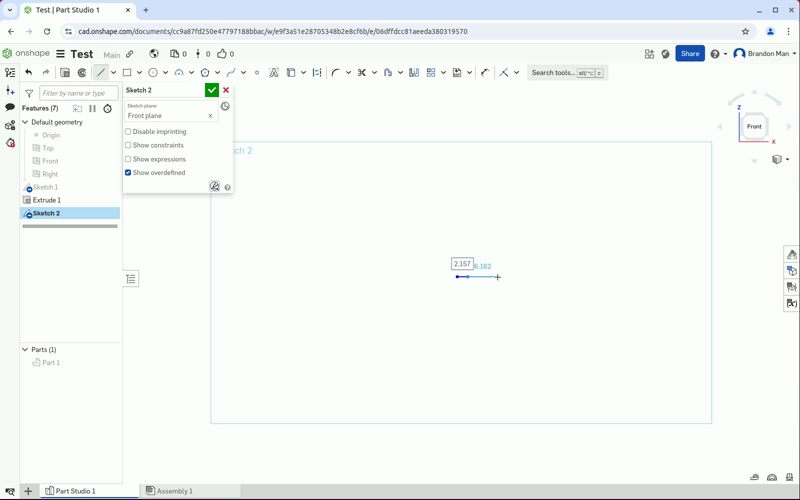
mouse_move(467, 272)
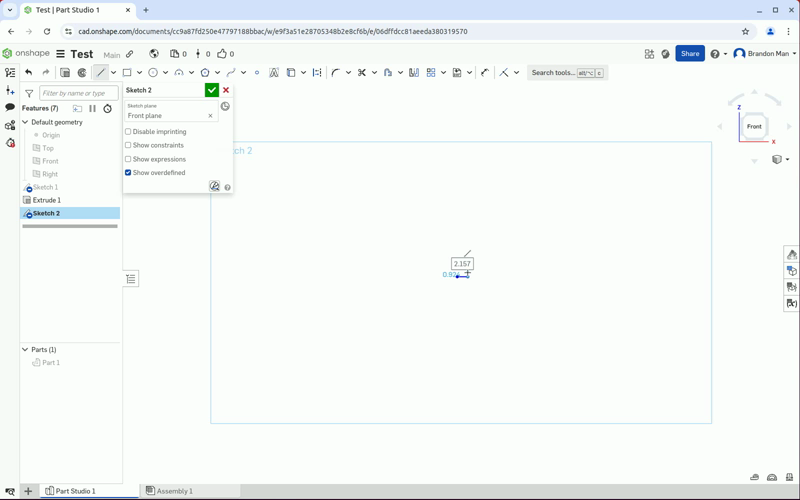
scroll(6)
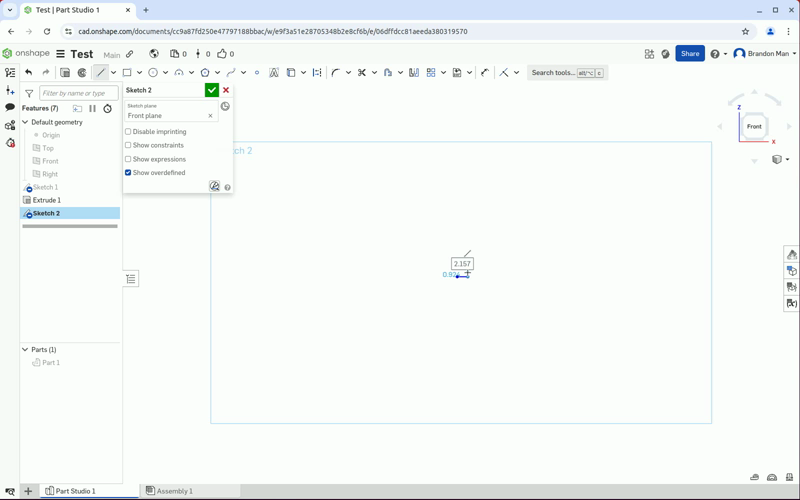
scroll(6)
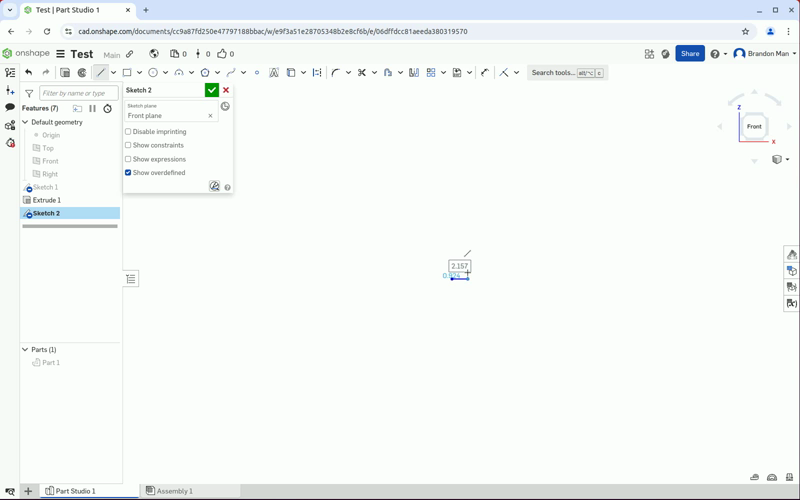
scroll(6)
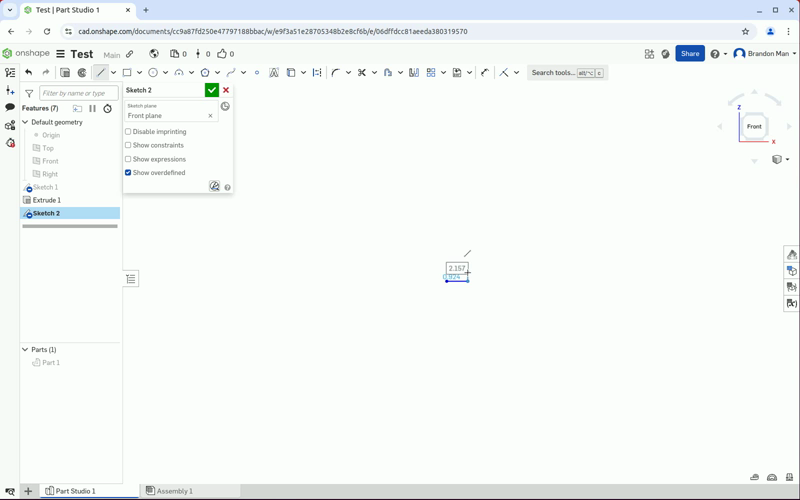
scroll(6)
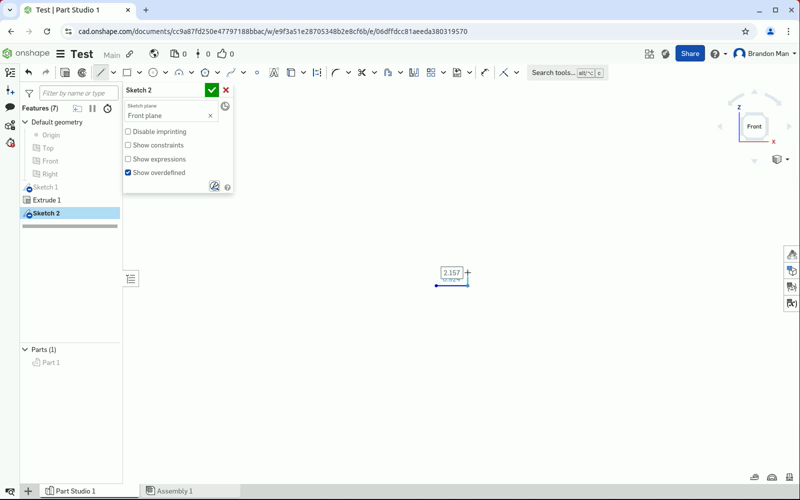
scroll(6)
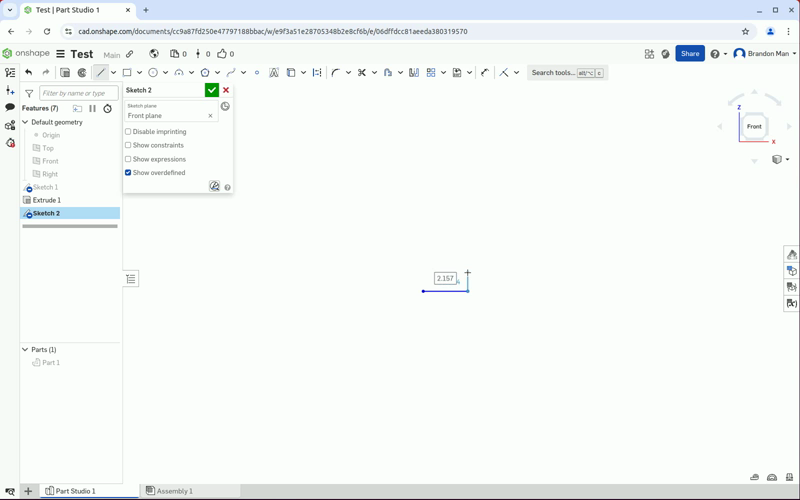
scroll(6)
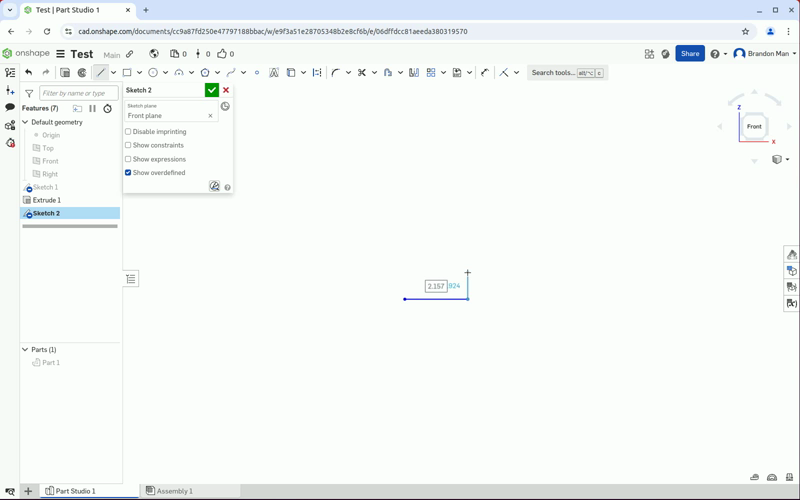
scroll(6)
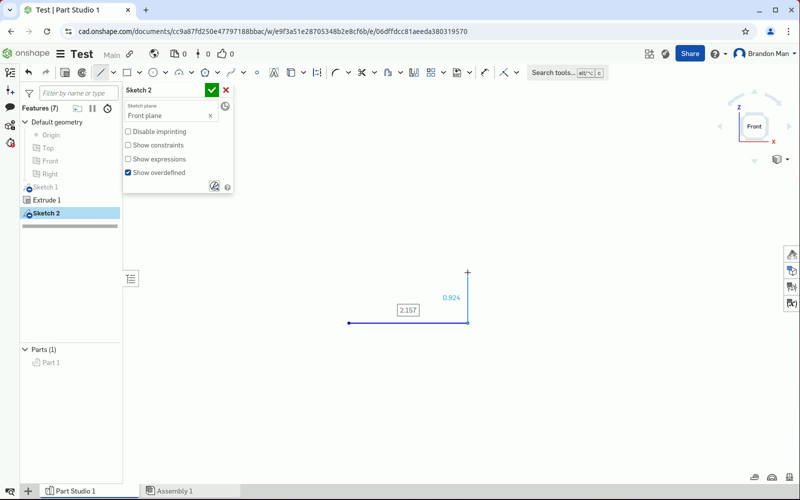
click(467, 272)
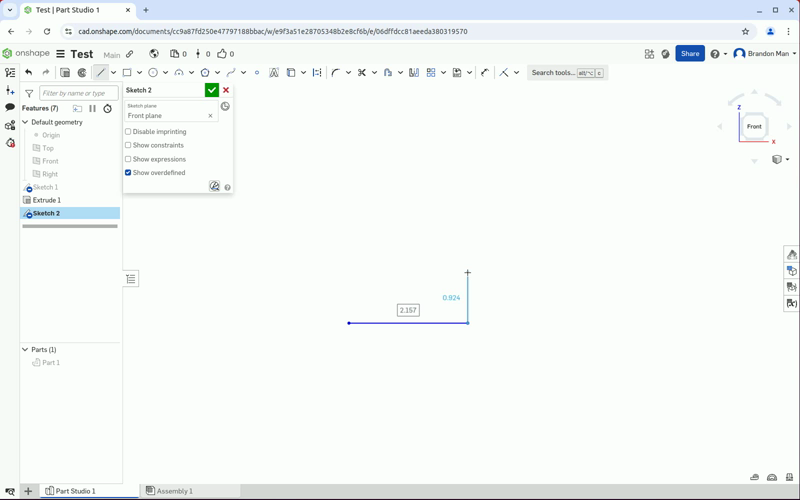
scroll(-6)
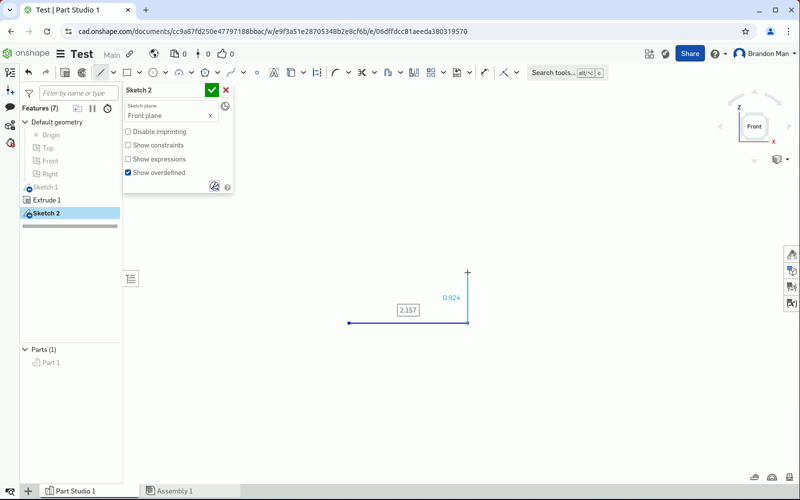
scroll(-6)
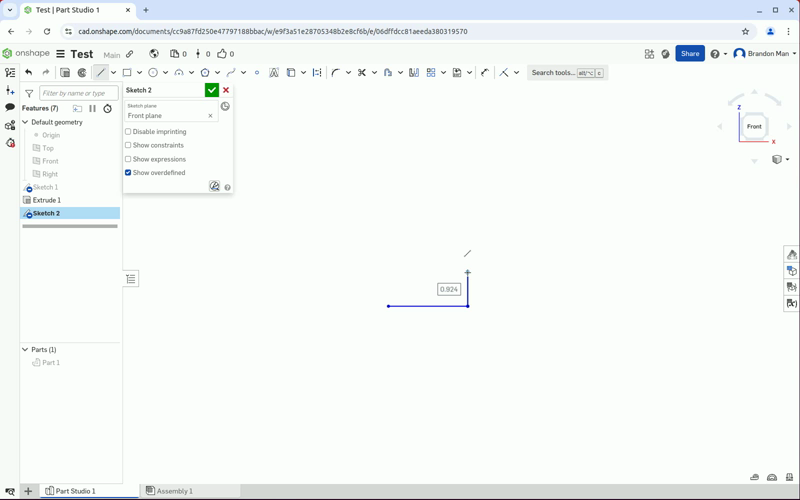
scroll(-6)
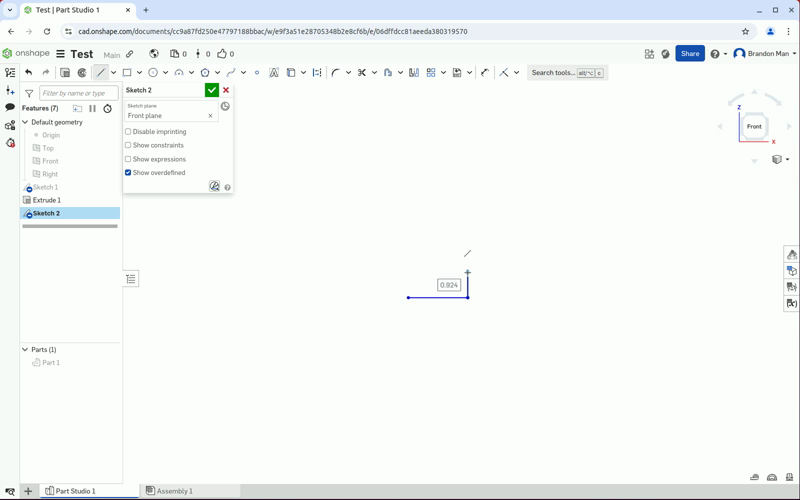
scroll(-6)
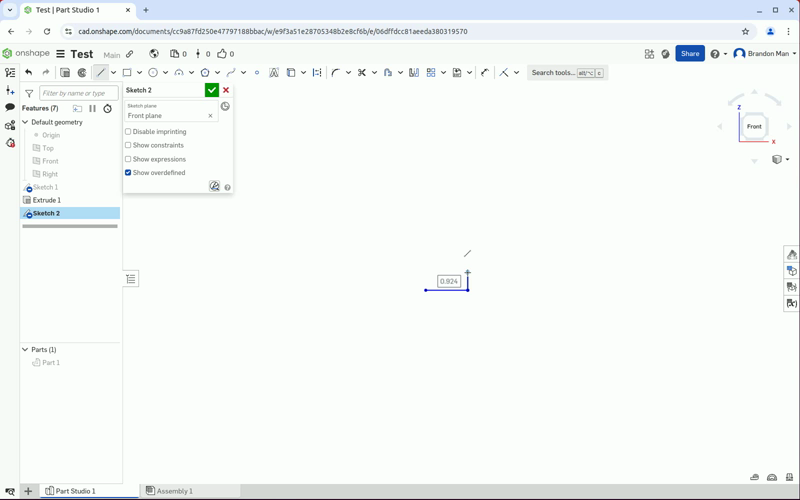
scroll(-6)
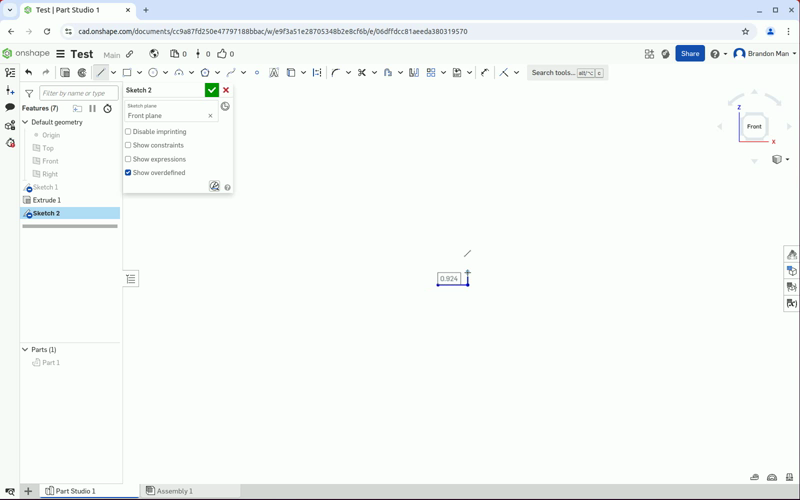
scroll(-6)
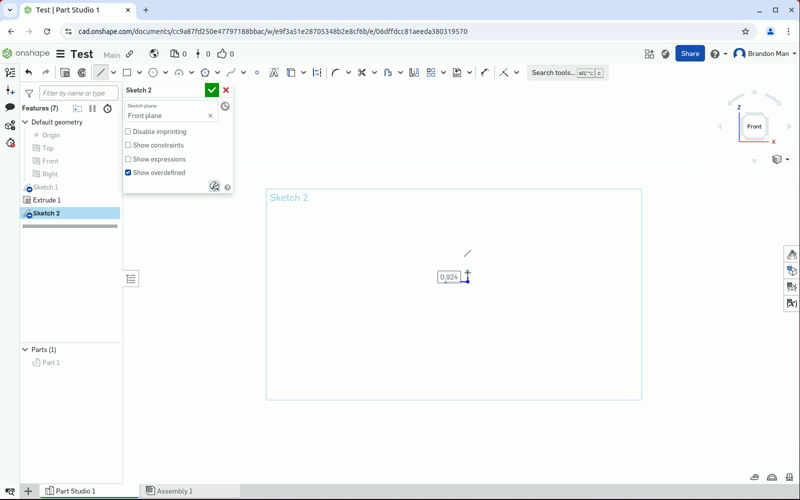
scroll(-6)
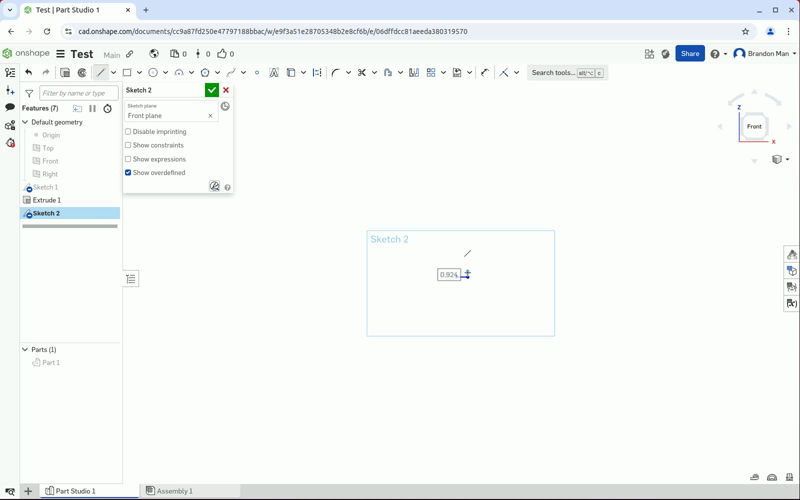
key_up(shift)
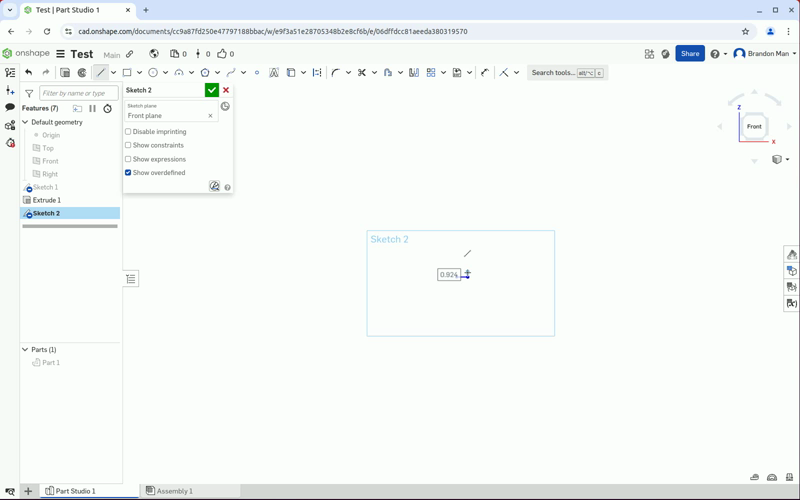
key_down(shift)
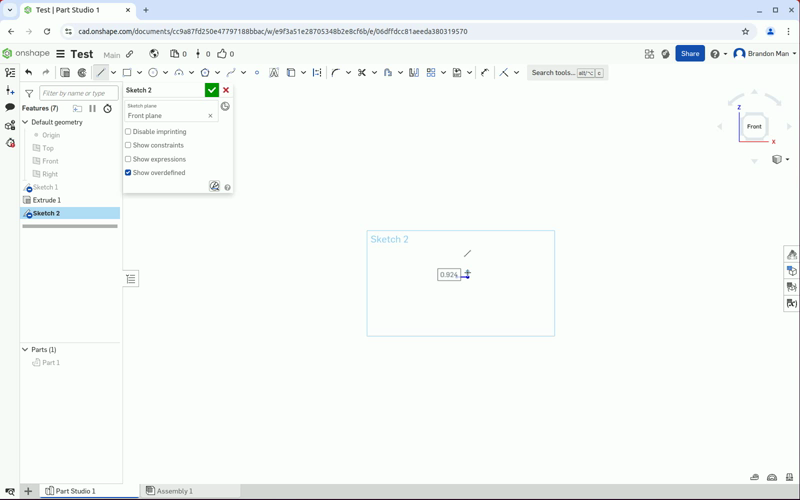
mouse_move(497, 272)
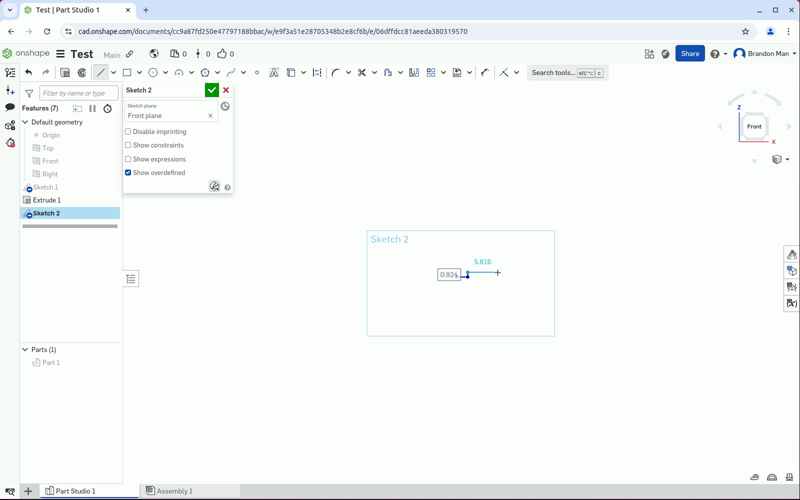
mouse_move(457, 272)
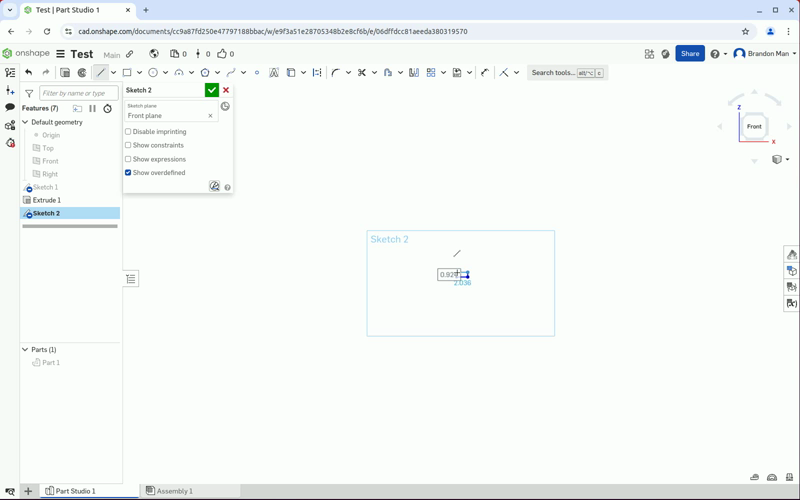
click(457, 272)
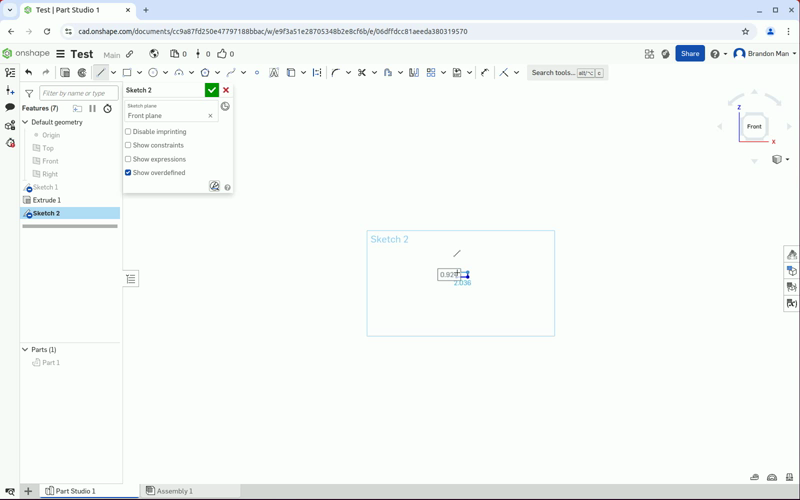
key_up(shift)
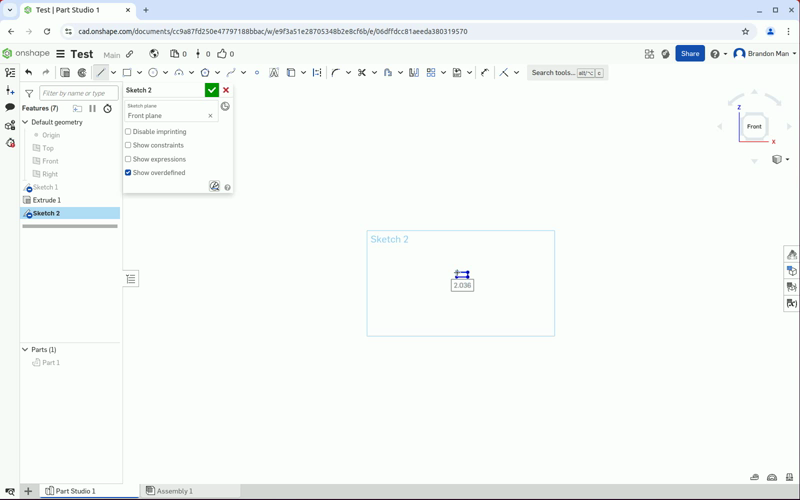
mouse_move(487, 272)
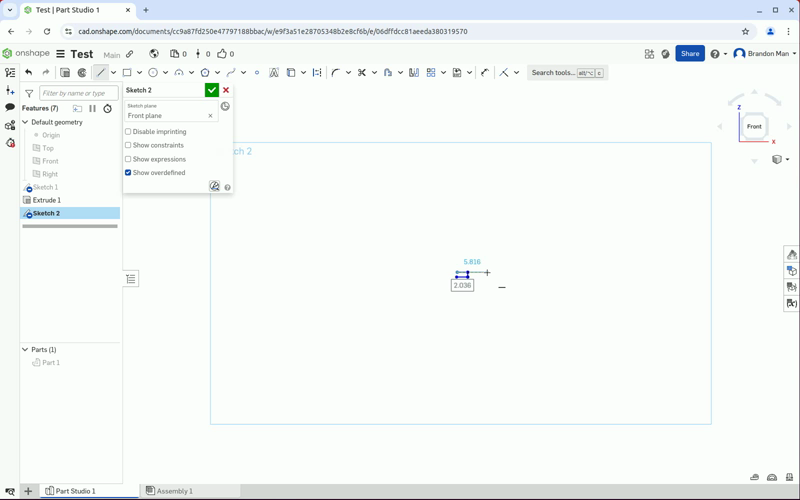
key_down(shift)
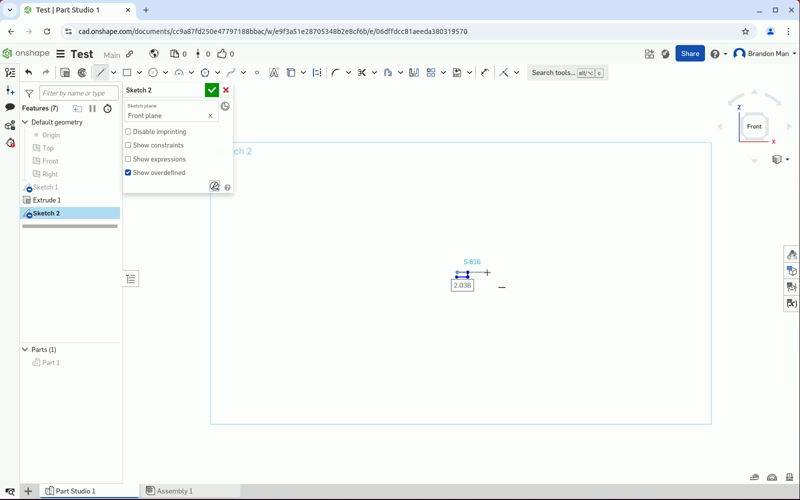
mouse_move(457, 276)
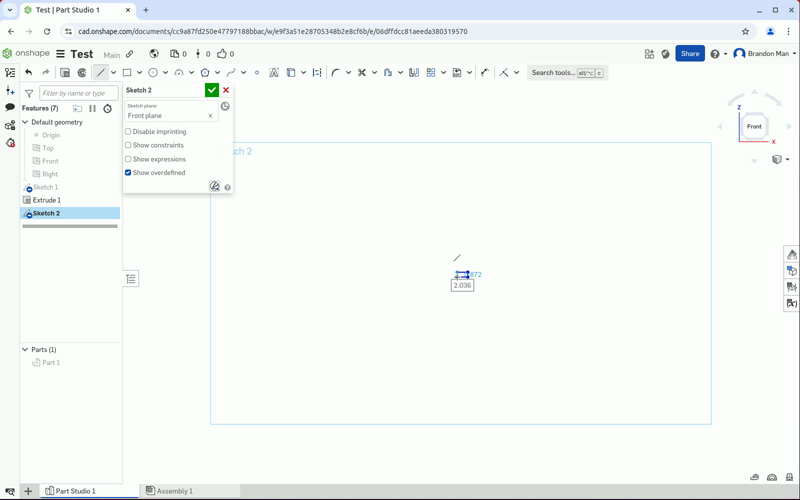
scroll(6)
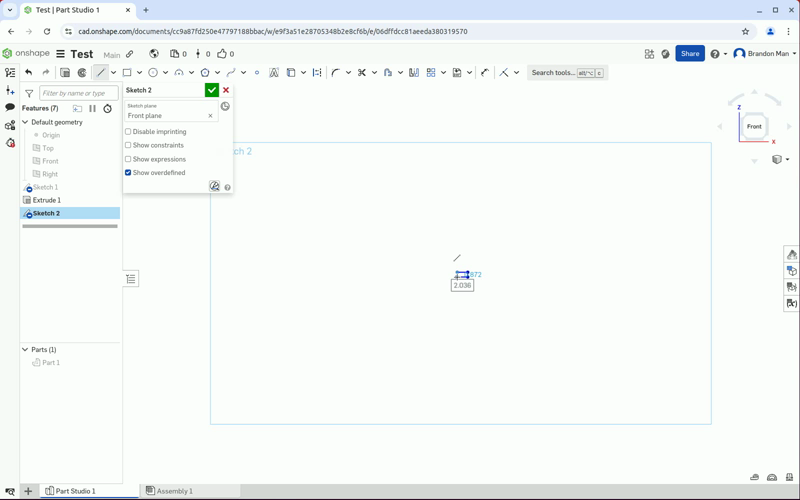
scroll(6)
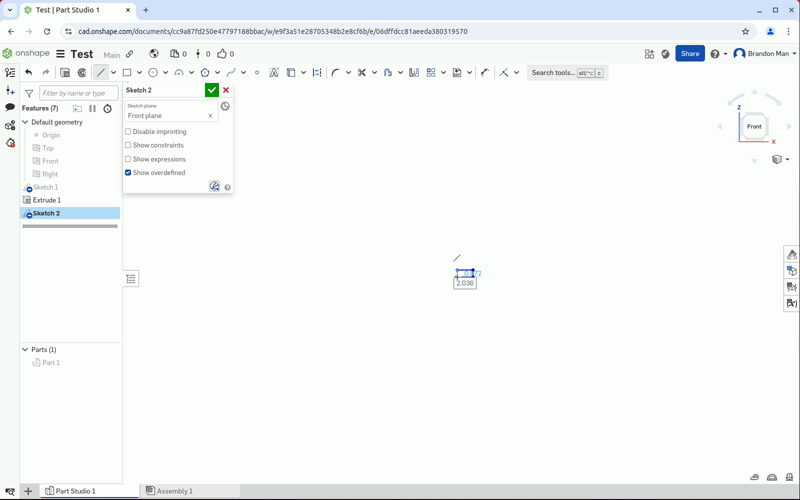
scroll(6)
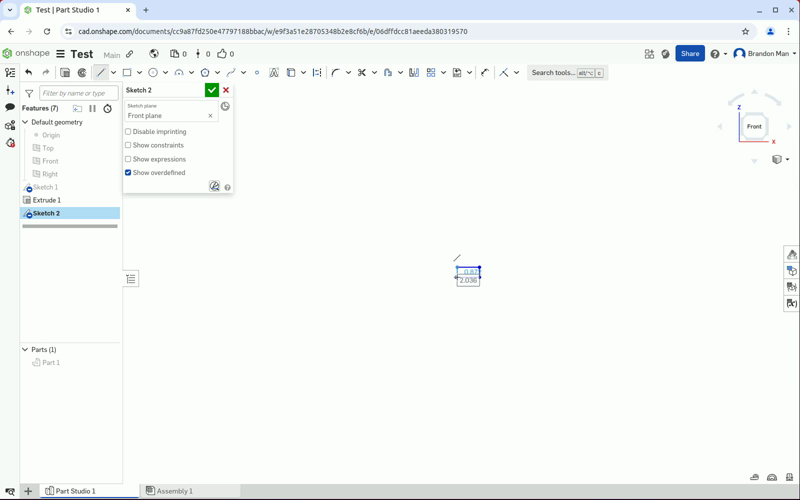
scroll(6)
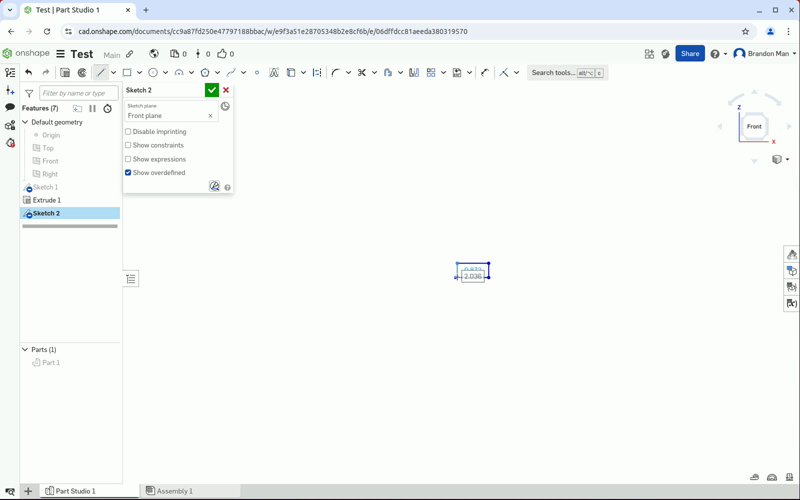
scroll(6)
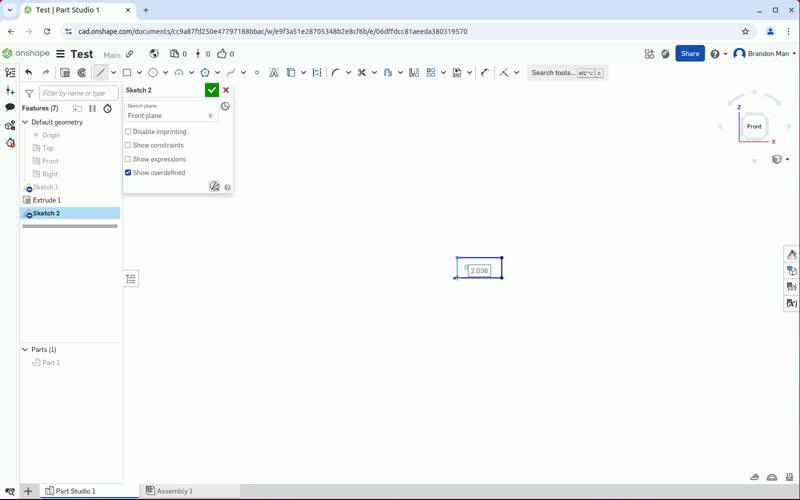
scroll(6)
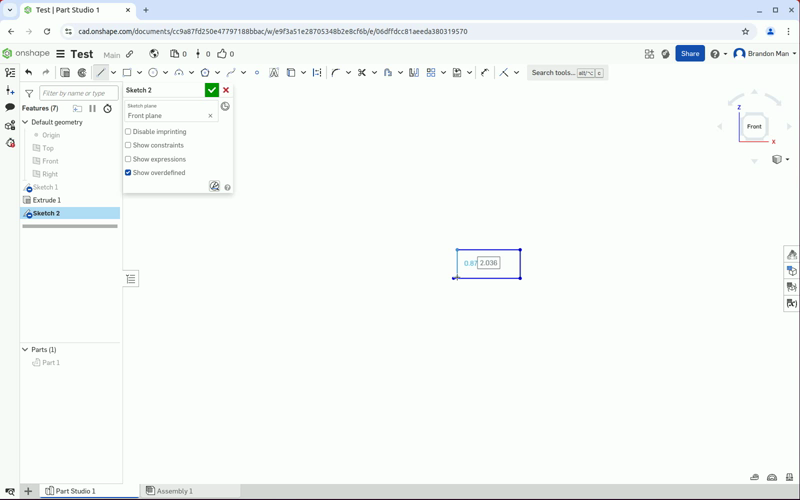
scroll(6)
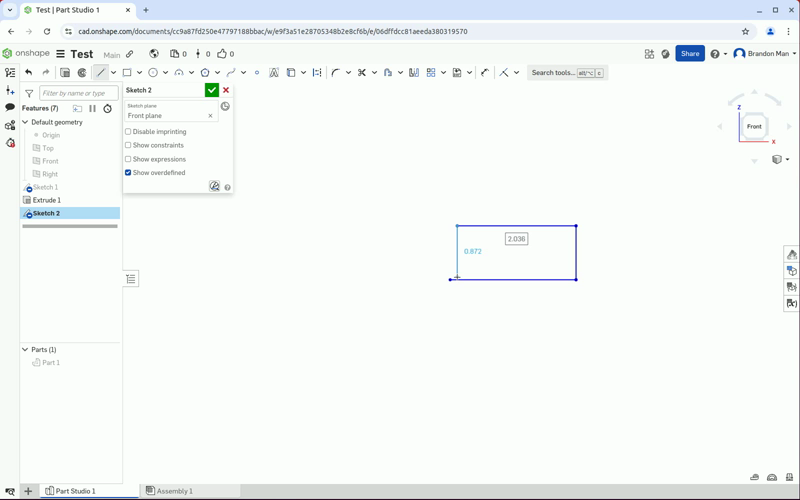
key_up(shift)
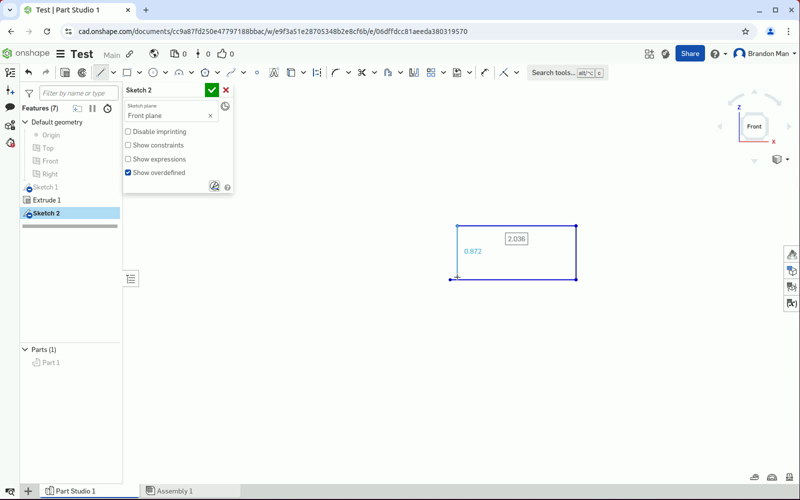
click(457, 276)
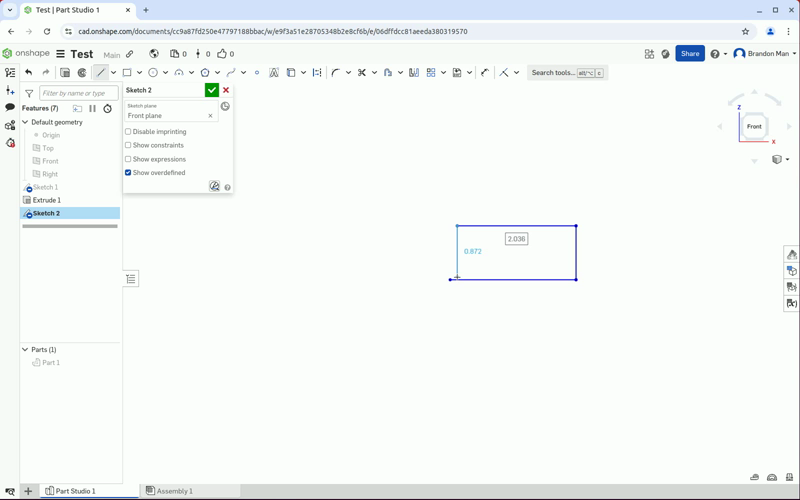
scroll(-6)
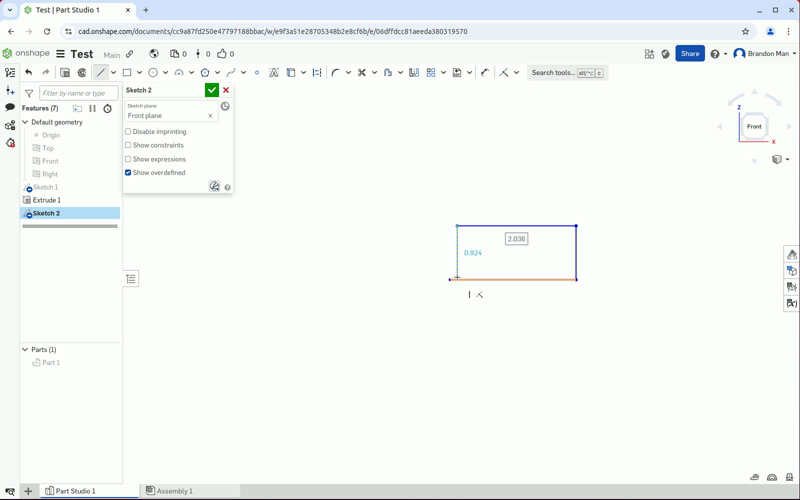
scroll(-6)
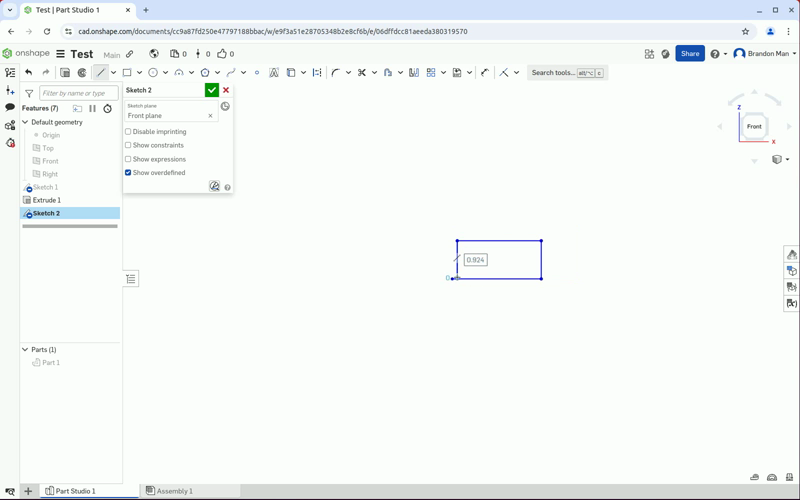
scroll(-6)
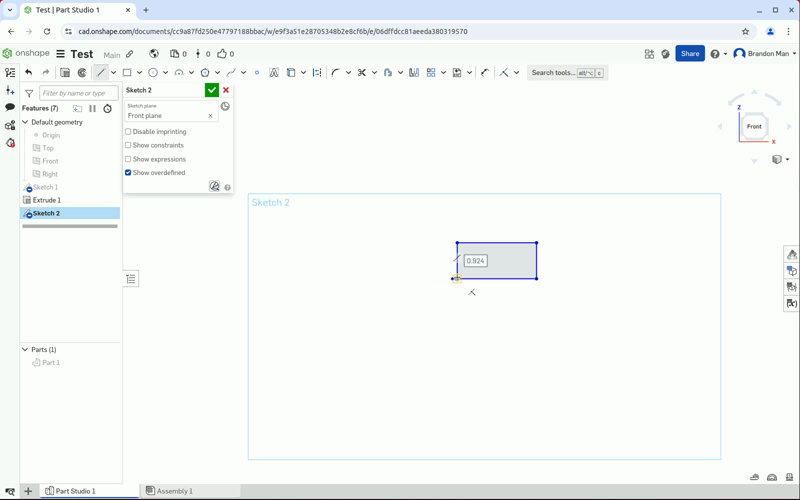
scroll(-6)
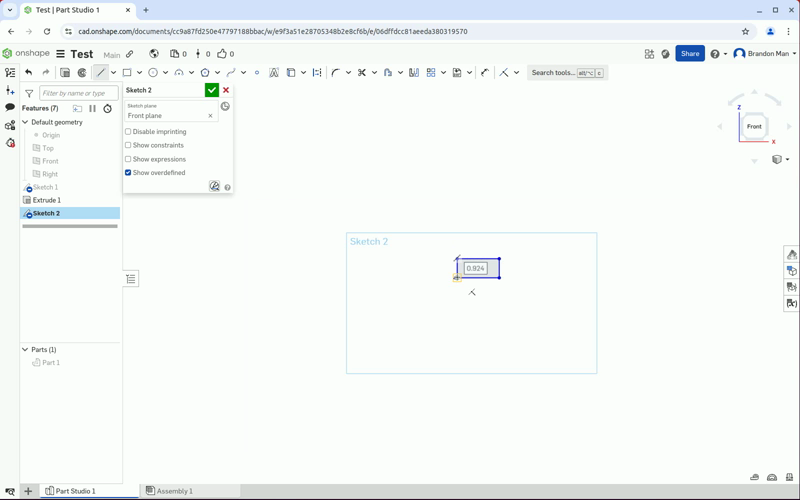
scroll(-6)
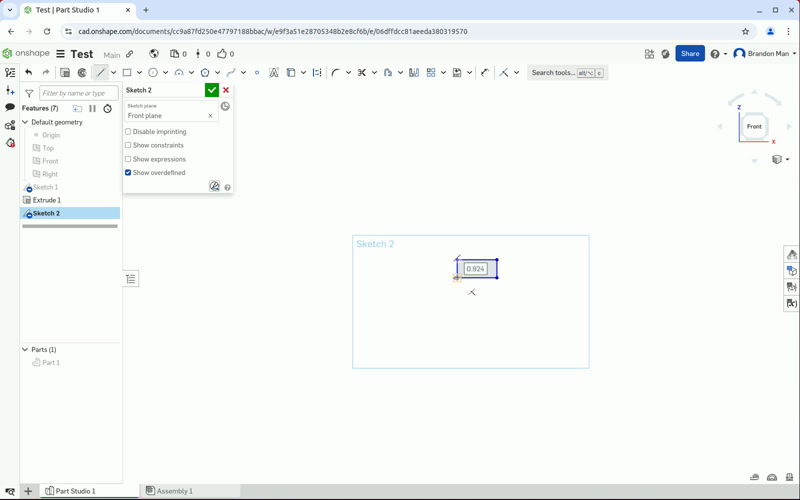
scroll(-6)
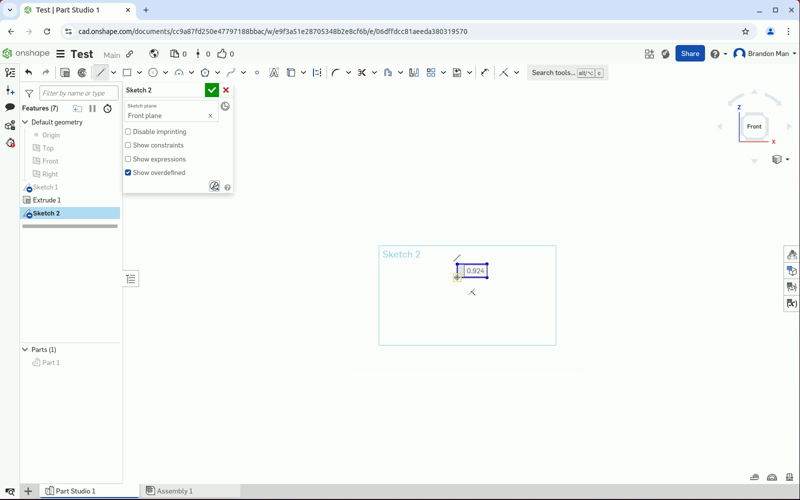
scroll(-6)
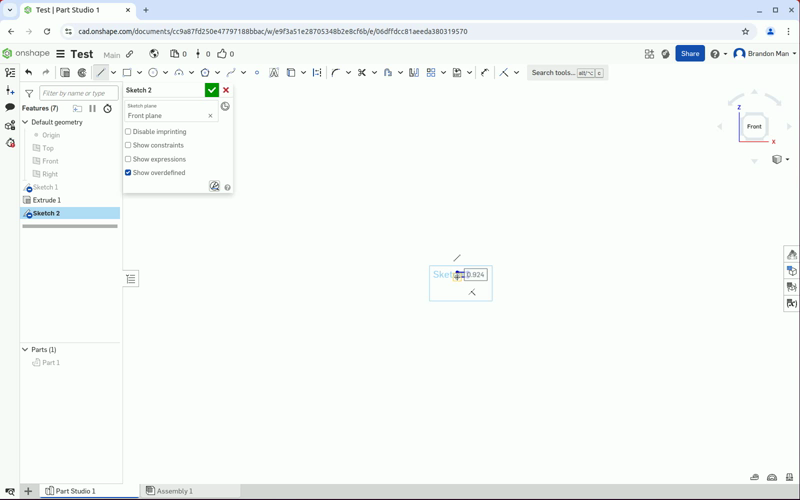
key(esc)
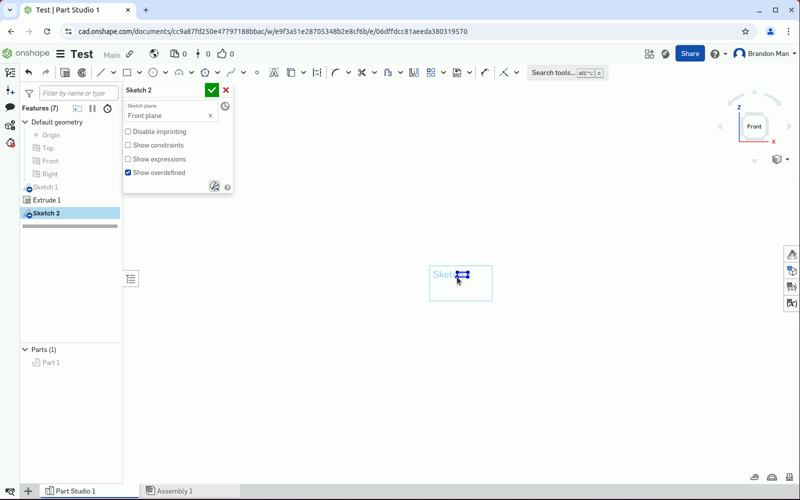
mouse_move(460, 276)
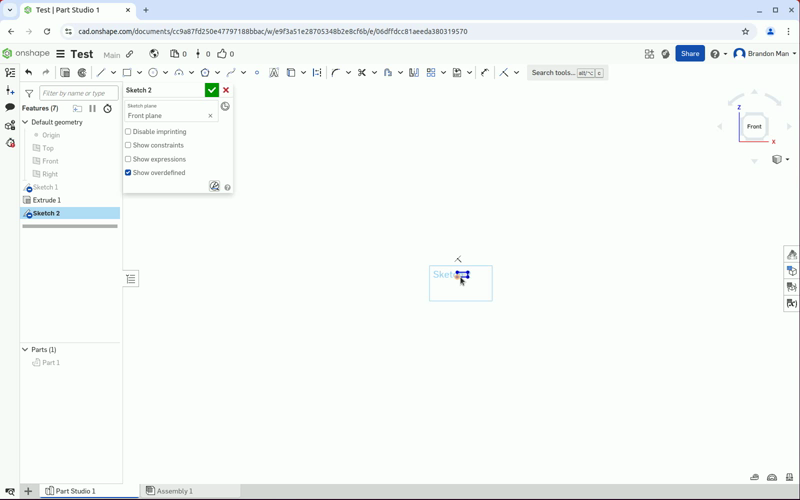
scroll(6)
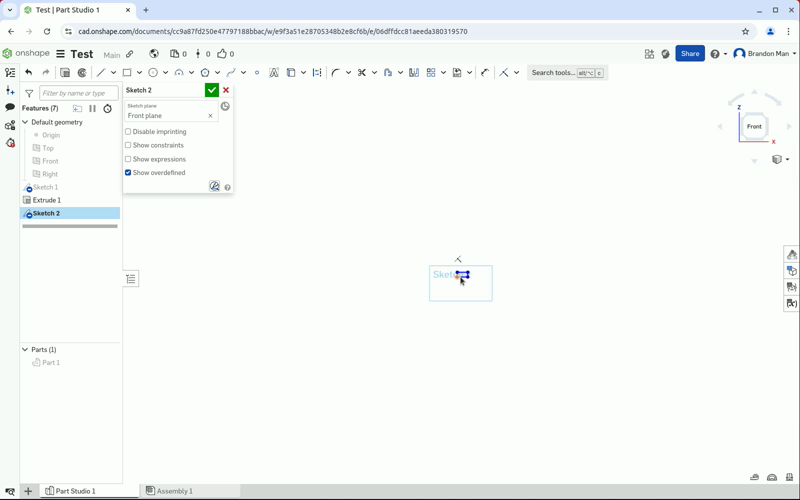
scroll(6)
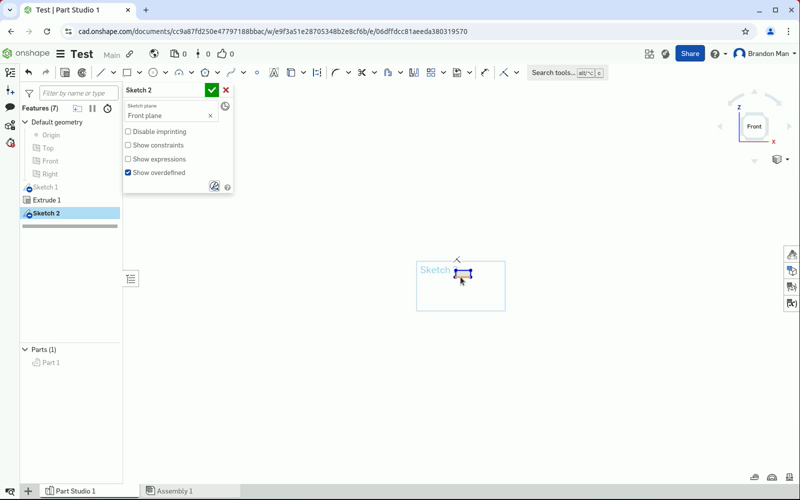
scroll(6)
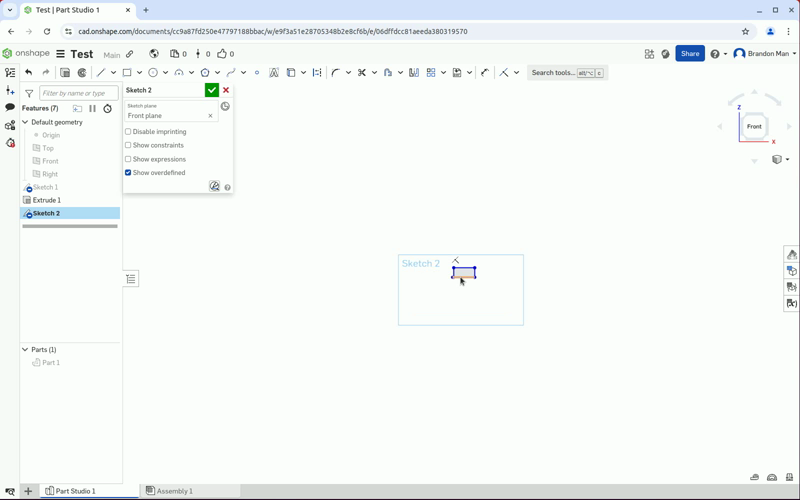
scroll(6)
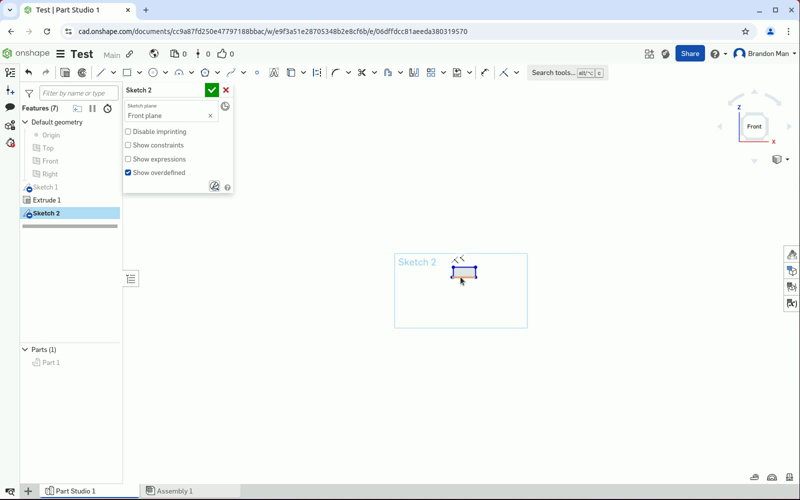
scroll(6)
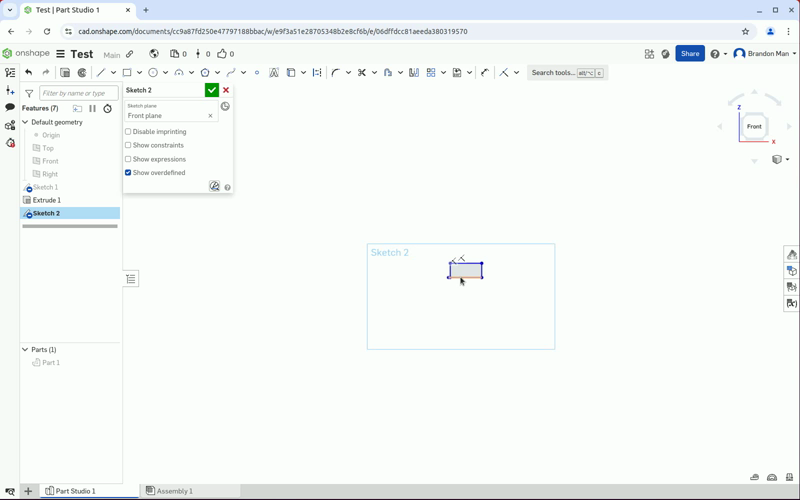
scroll(6)
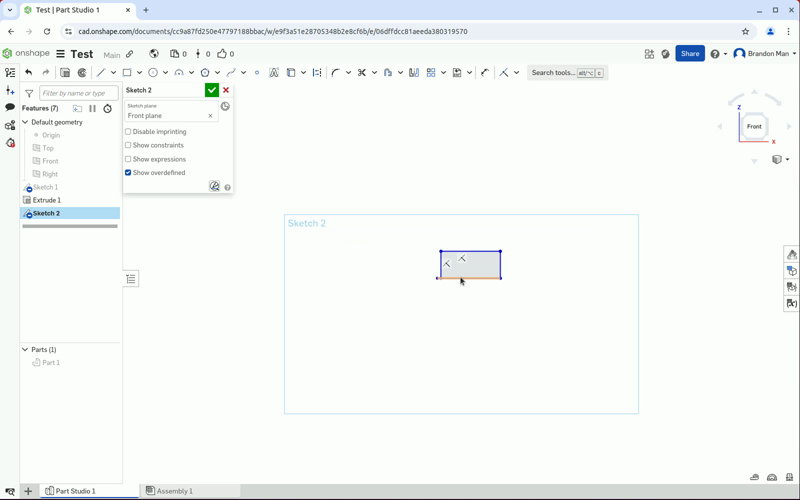
scroll(6)
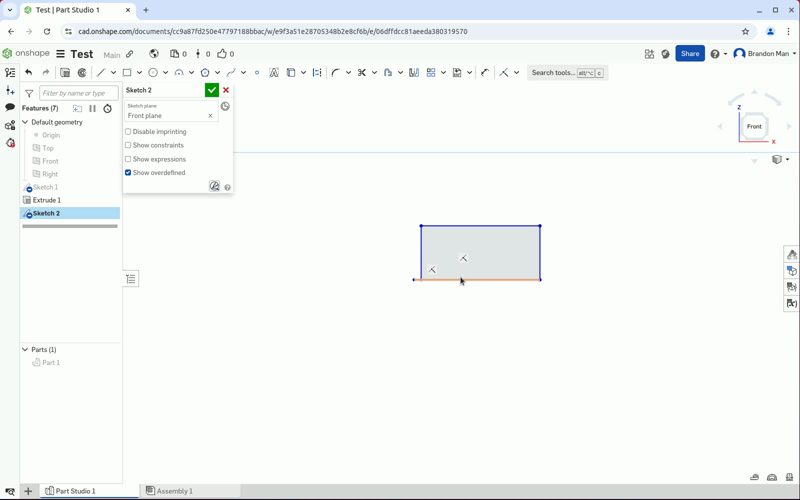
click(460, 276)
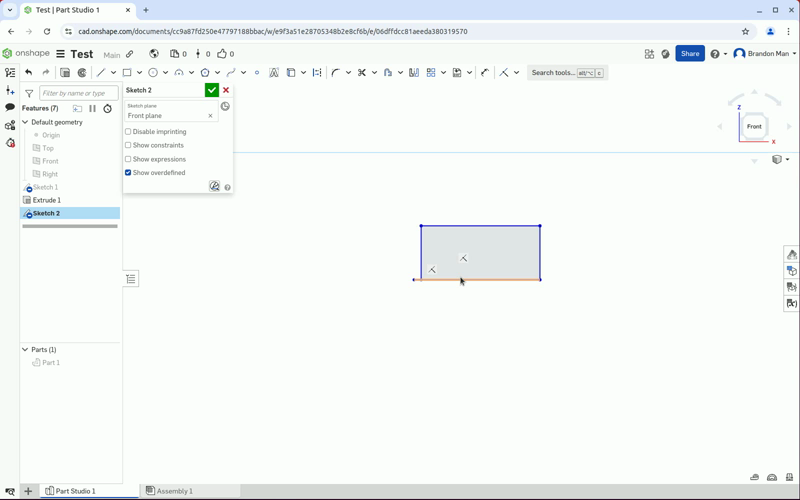
scroll(-6)
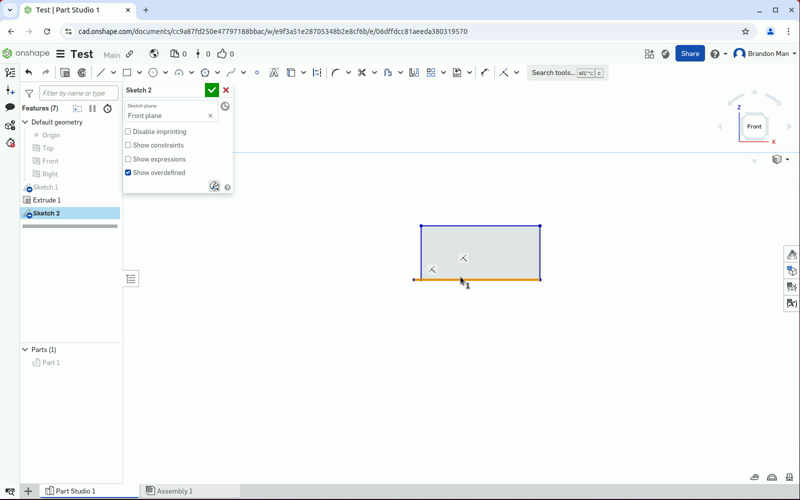
scroll(-6)
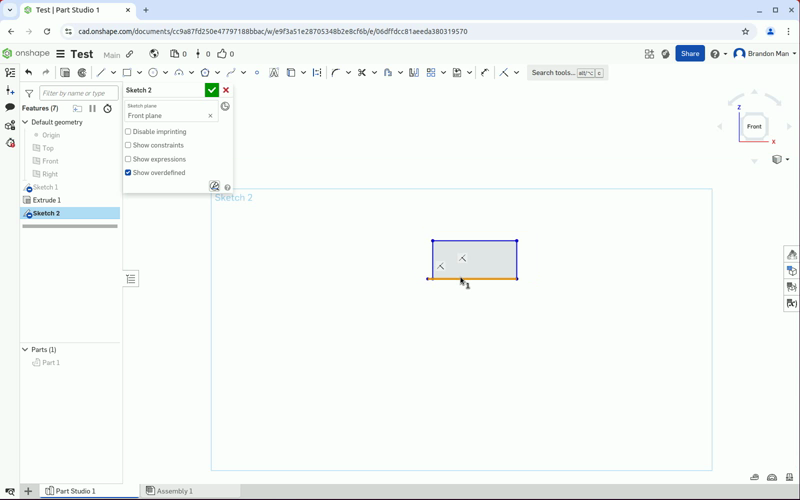
scroll(-6)
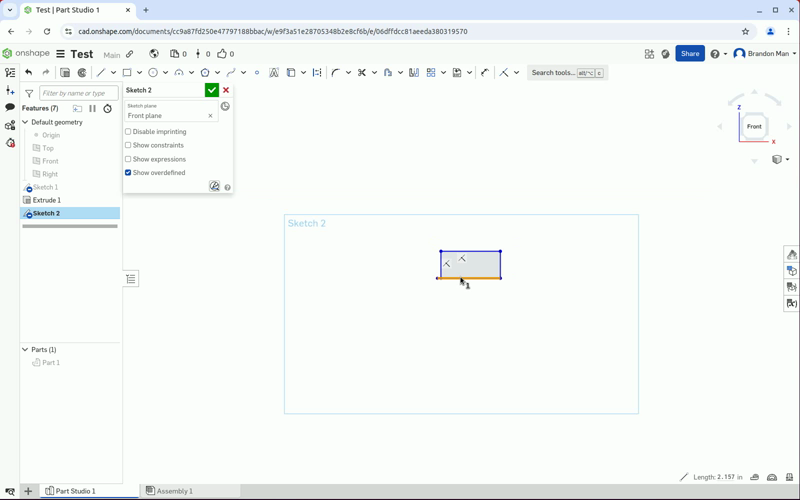
scroll(-6)
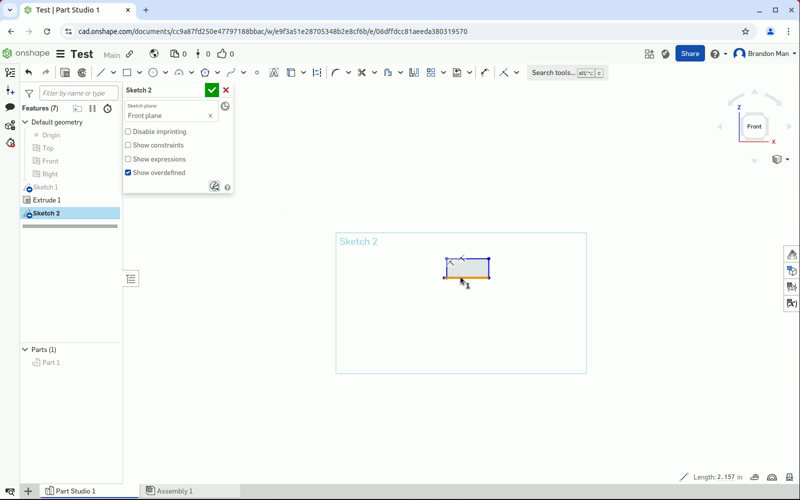
scroll(-6)
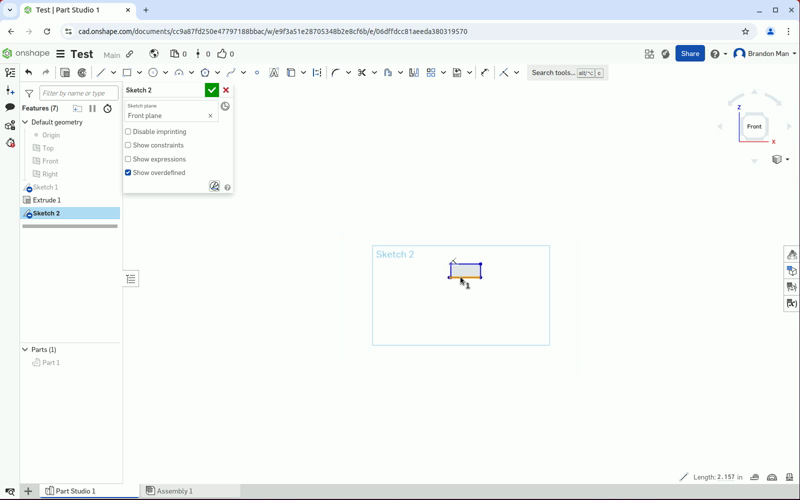
scroll(-6)
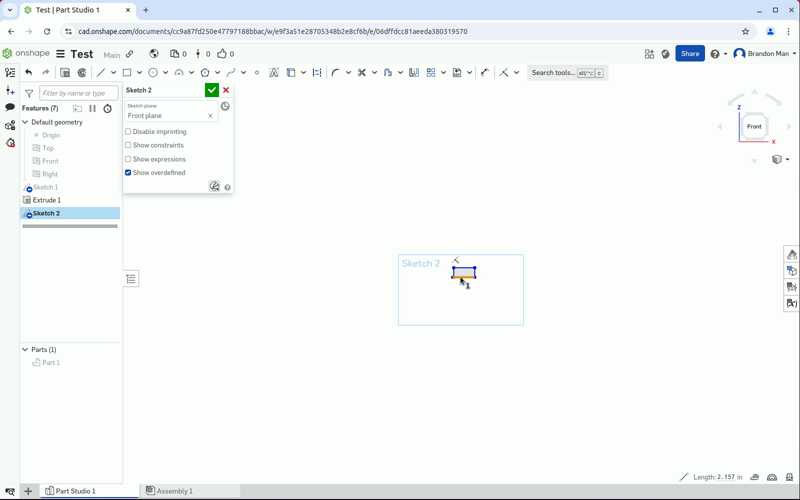
scroll(-6)
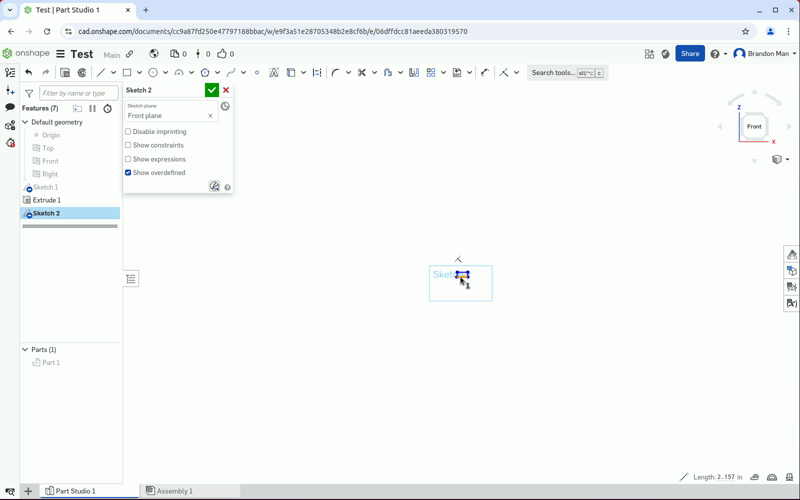
mouse_move(73, 352)
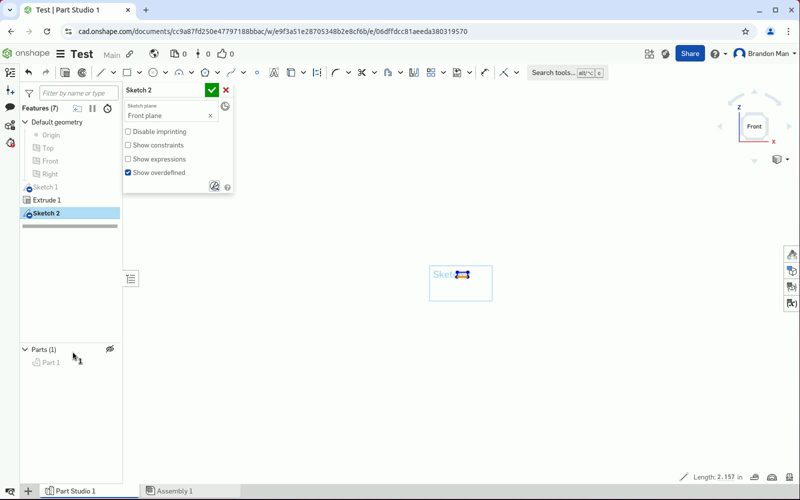
key(shift+y)
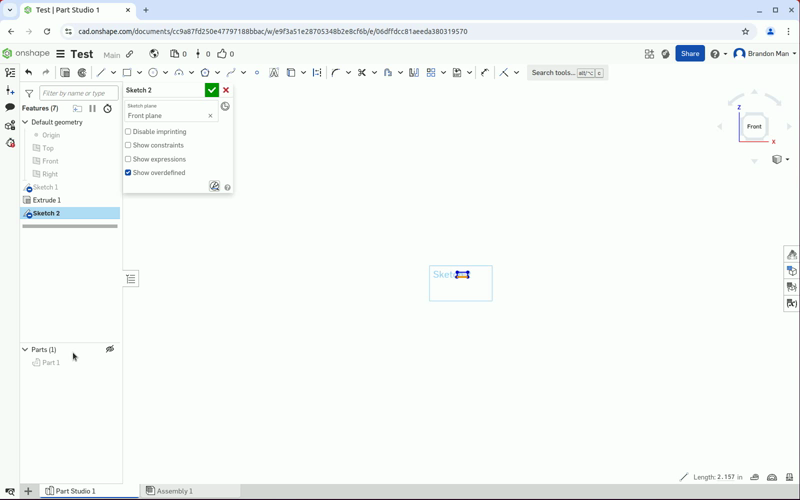
key(shift+e)
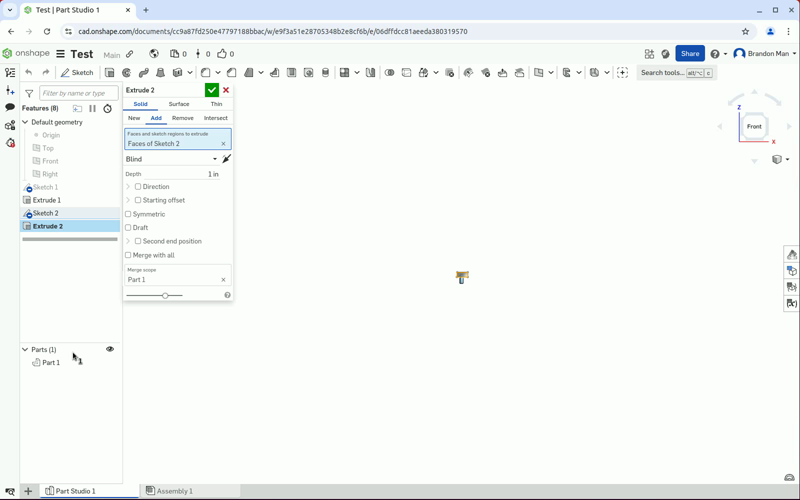
mouse_move(143, 106)
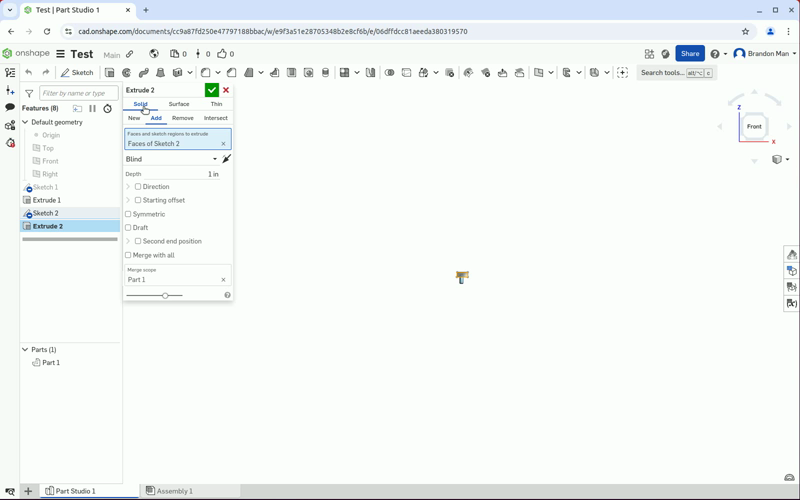
click(143, 106)
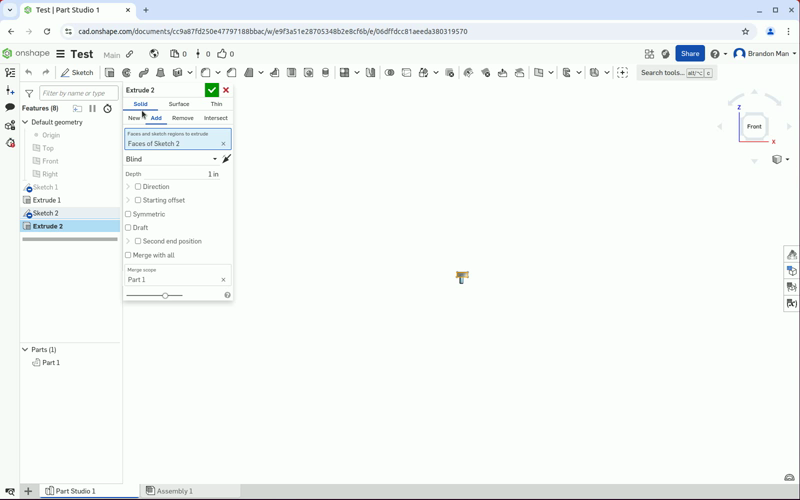
mouse_move(137, 120)
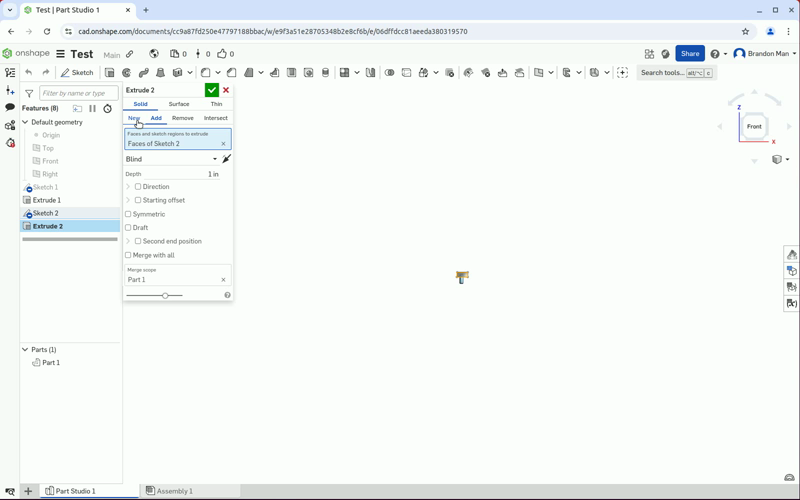
click(137, 120)
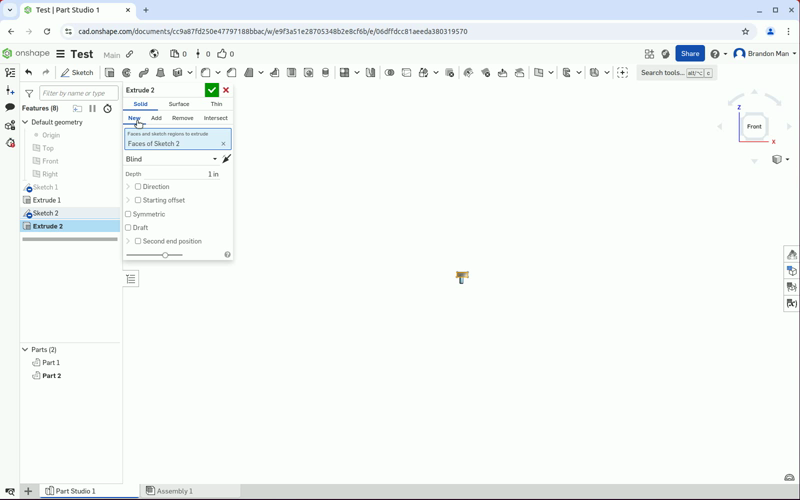
key(tab, 4)
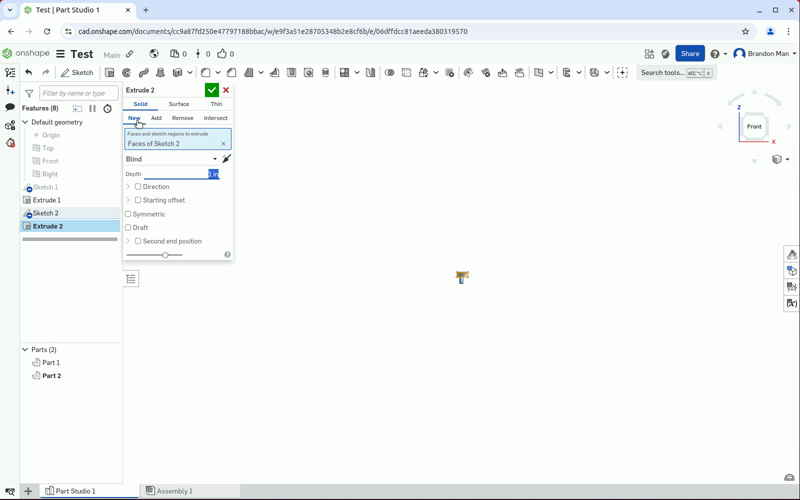
text(0.481)
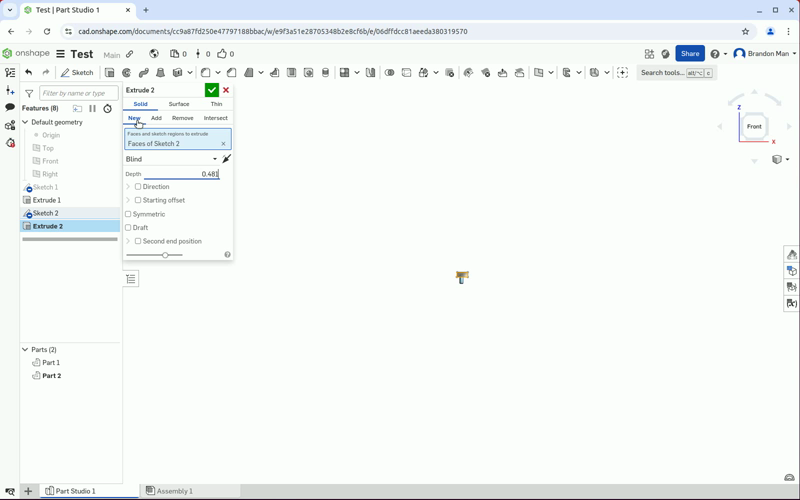
key(enter)
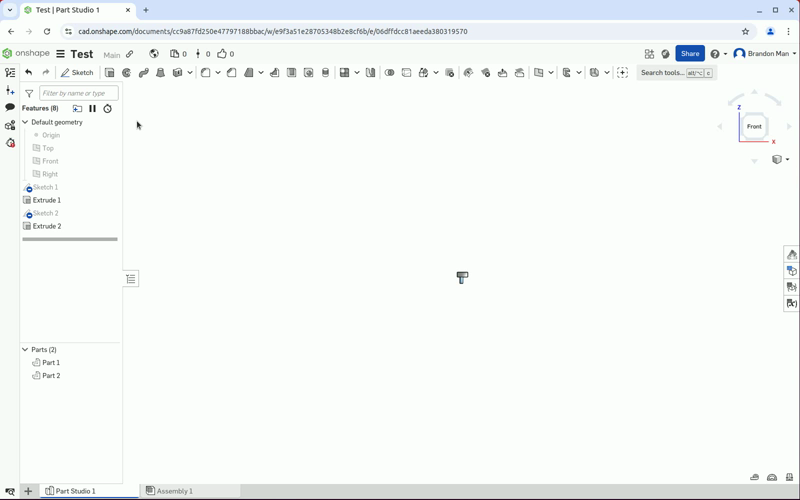
key(shift+h)
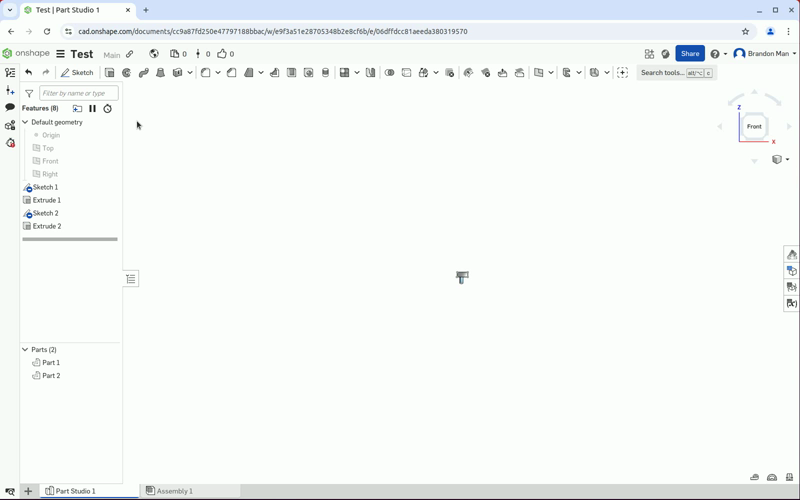
key(shift+h)
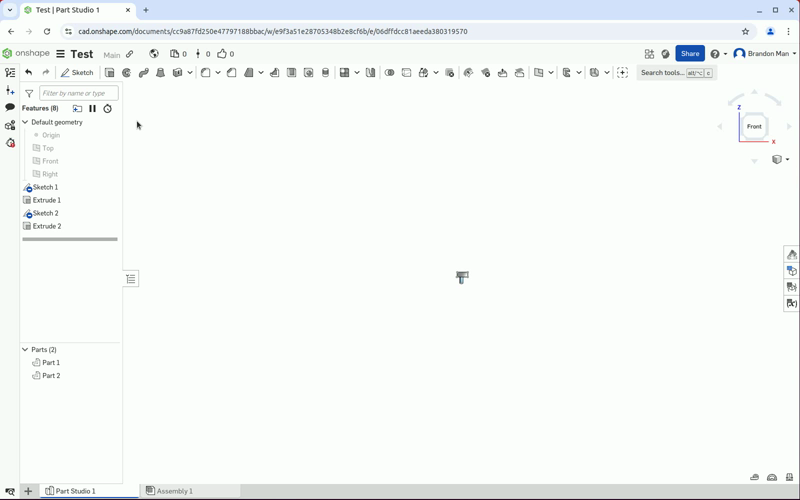
key(shift+7)
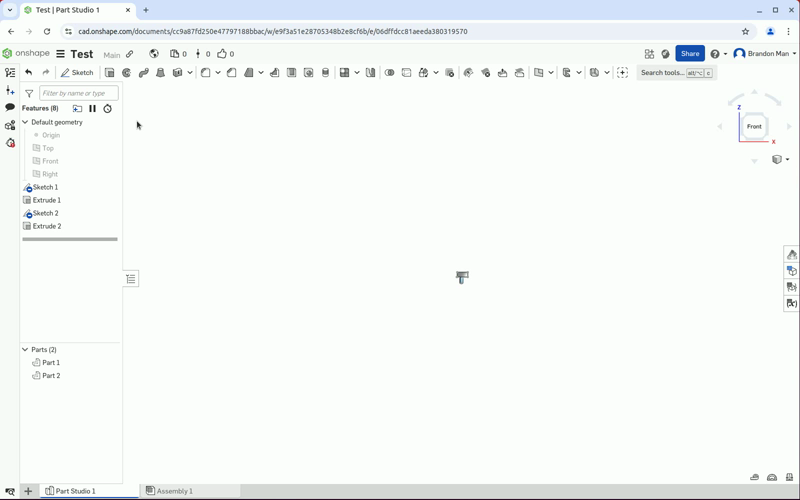
key(left, 2)
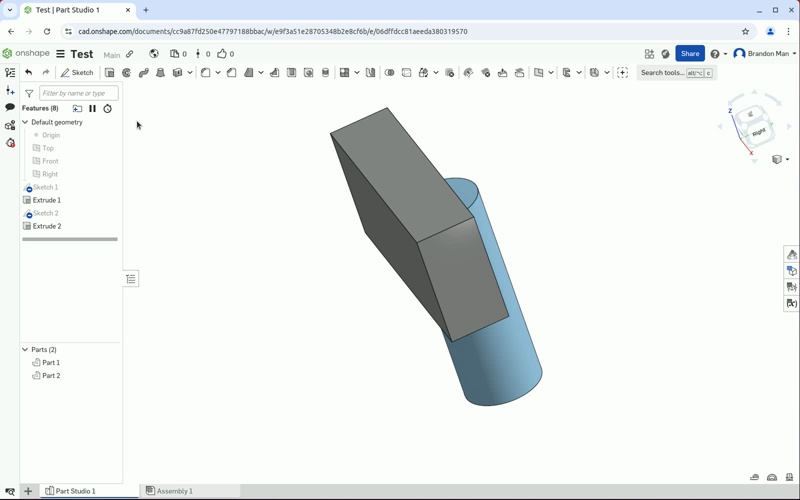
key(down, 2)
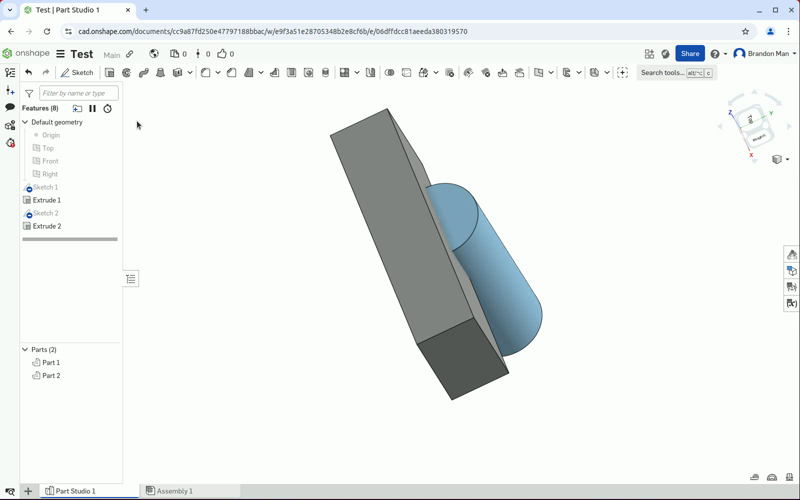
key(up, 2)
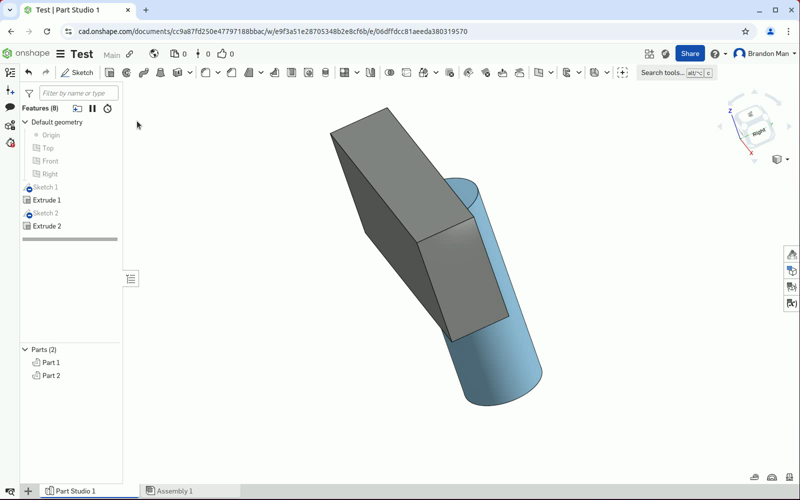
key(right, 2)
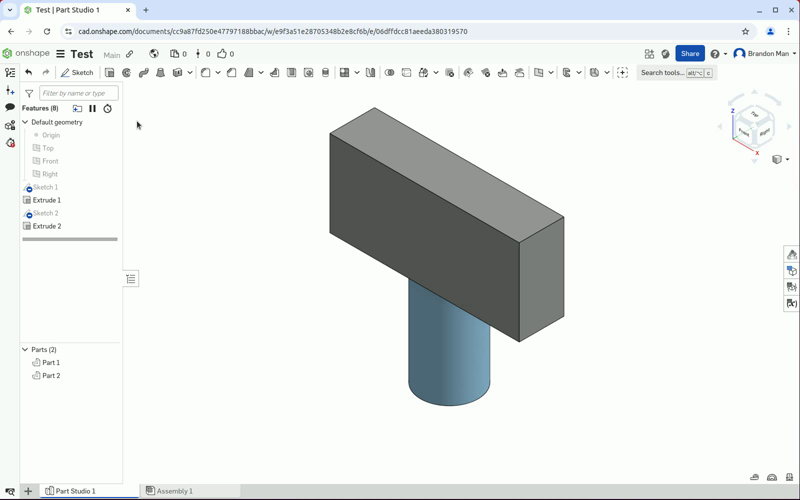
mouse_move(73, 189)
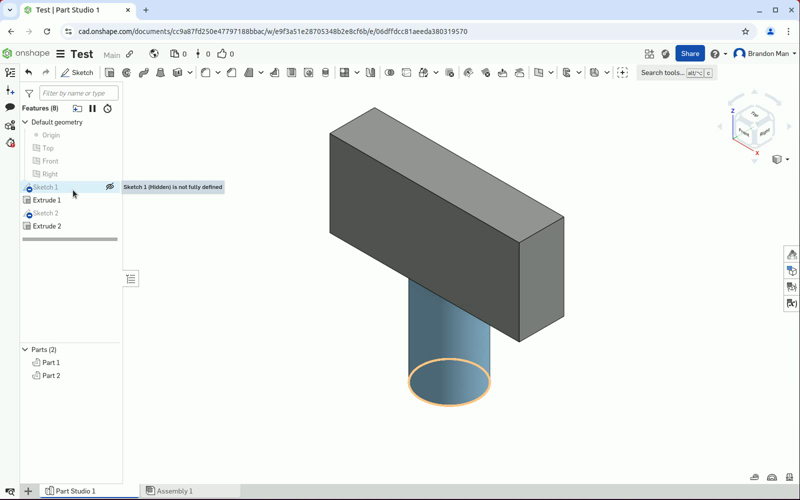
click(73, 189)